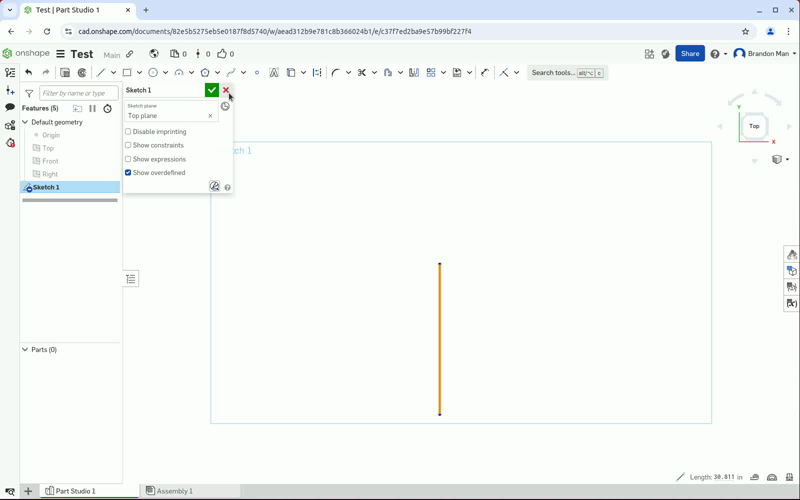
key(shift+h)
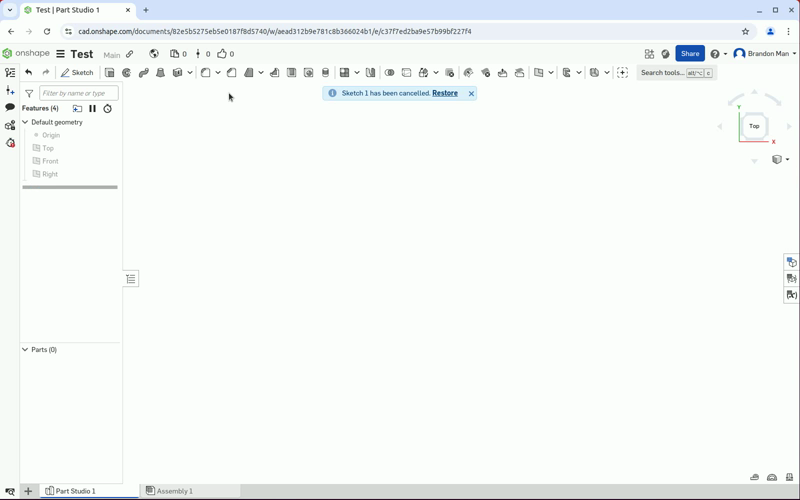
mouse_move(73, 352)
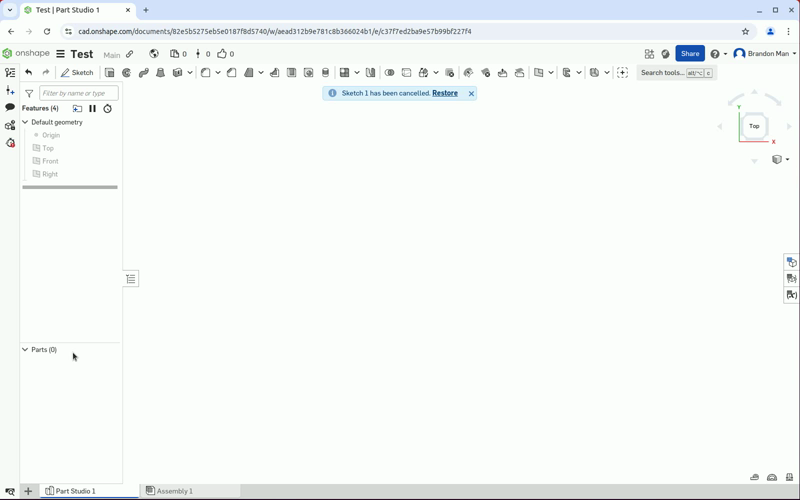
key(y)
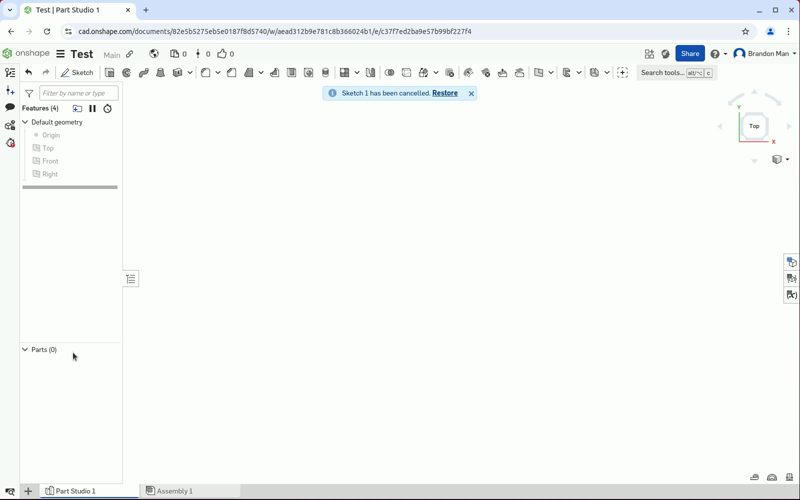
key(shift+p)
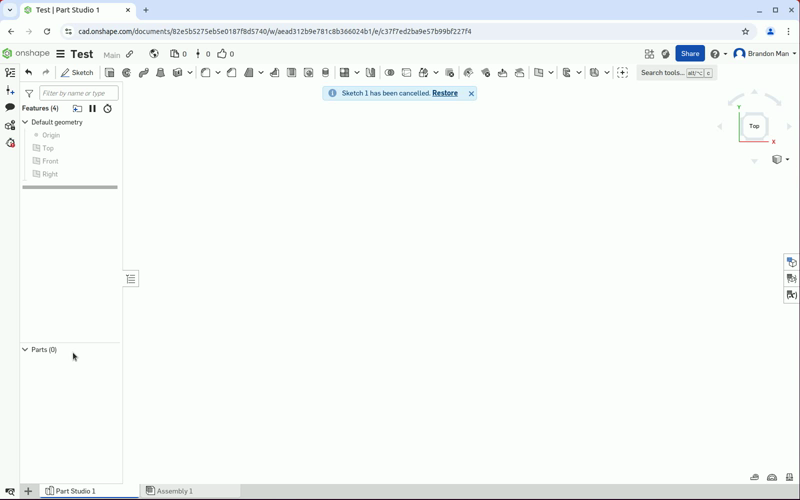
key(space)
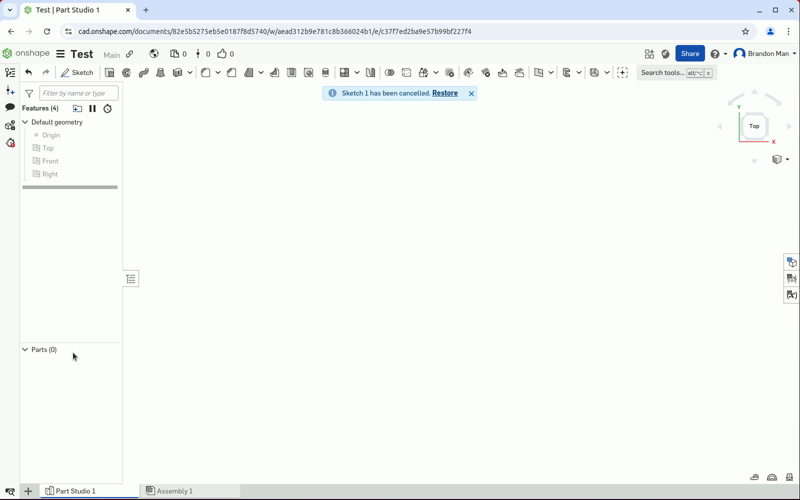
key_down(shift)
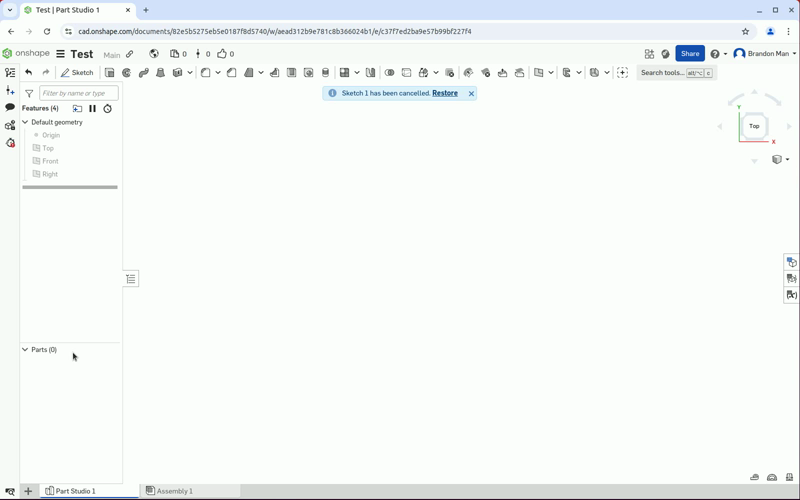
key(up)
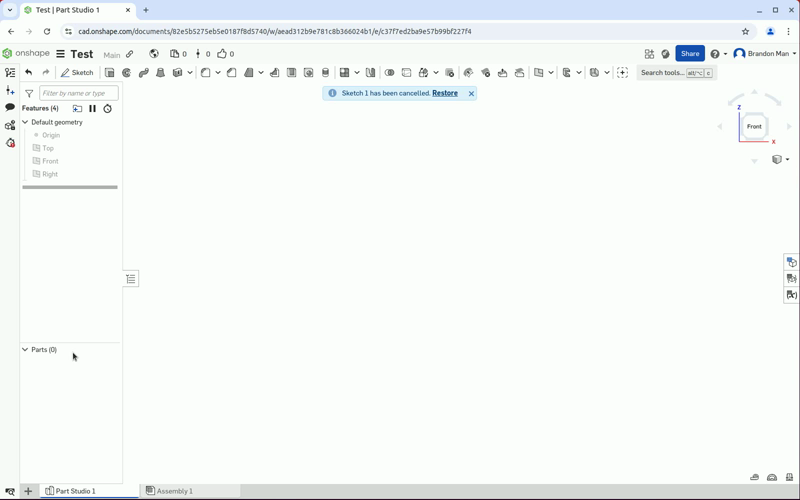
key_up(shift)
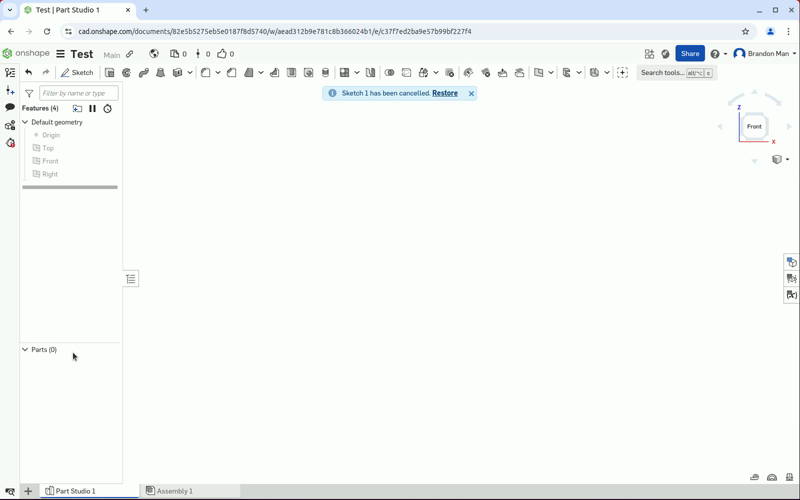
mouse_move(73, 352)
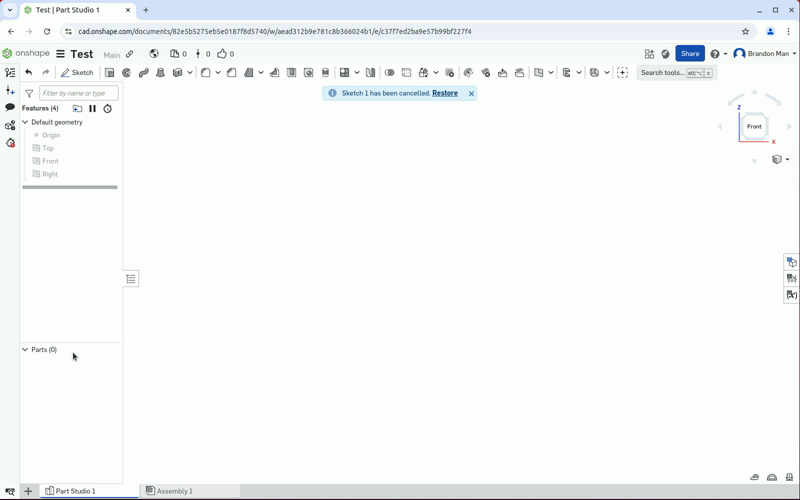
key(shift+y)
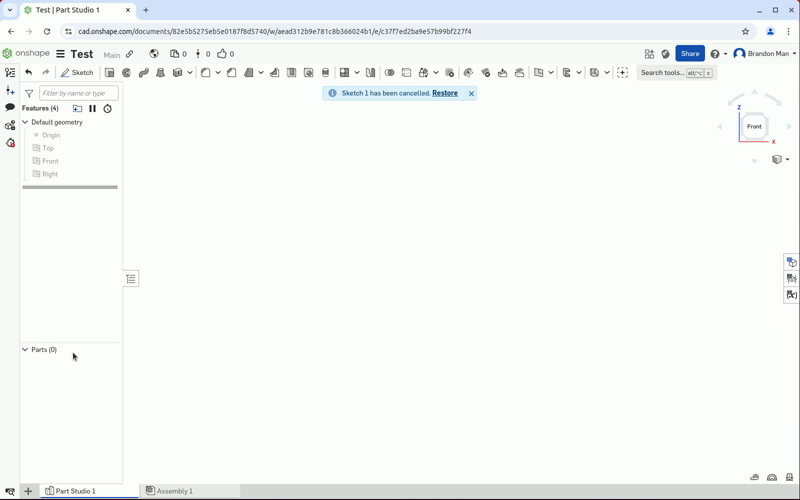
key(shift+s)
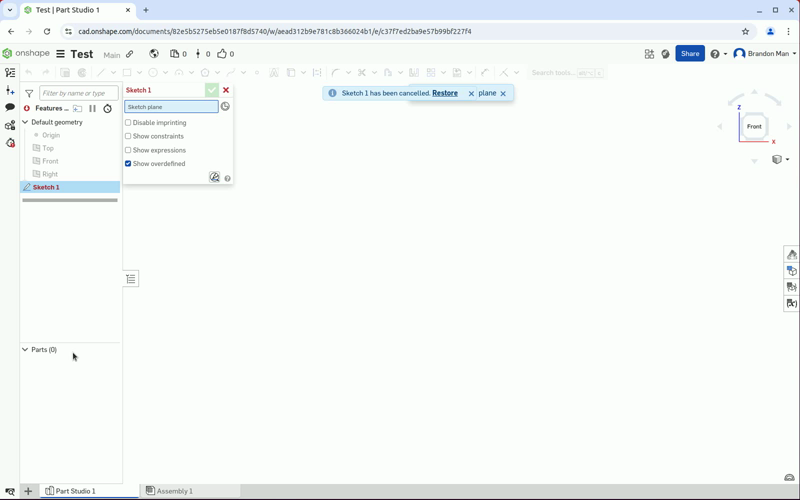
mouse_move(73, 163)
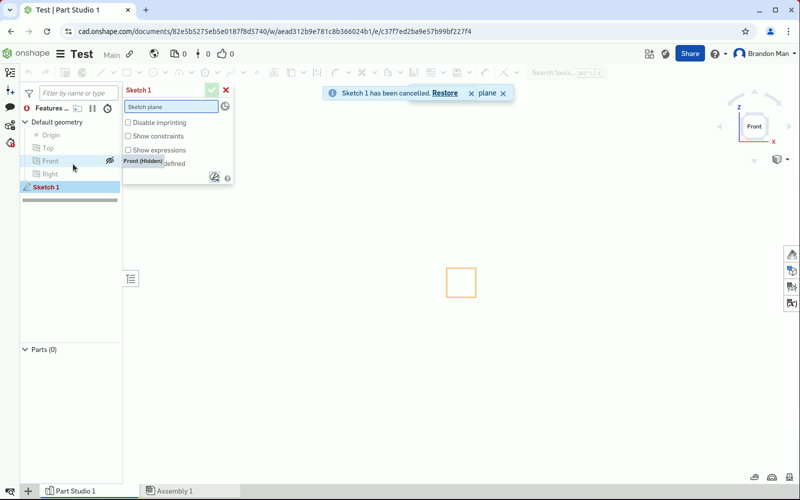
click(73, 163)
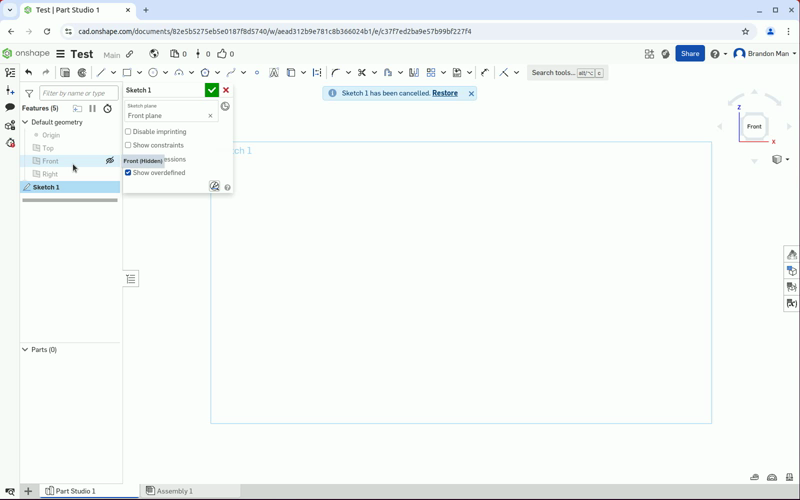
mouse_move(73, 352)
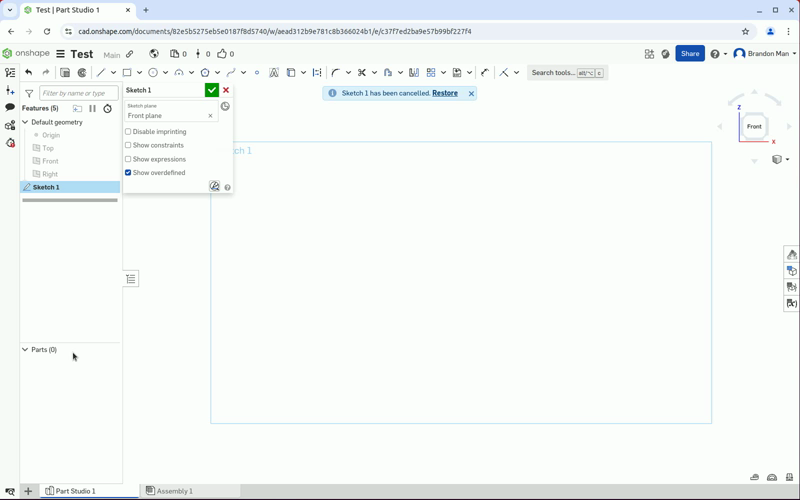
key(y)
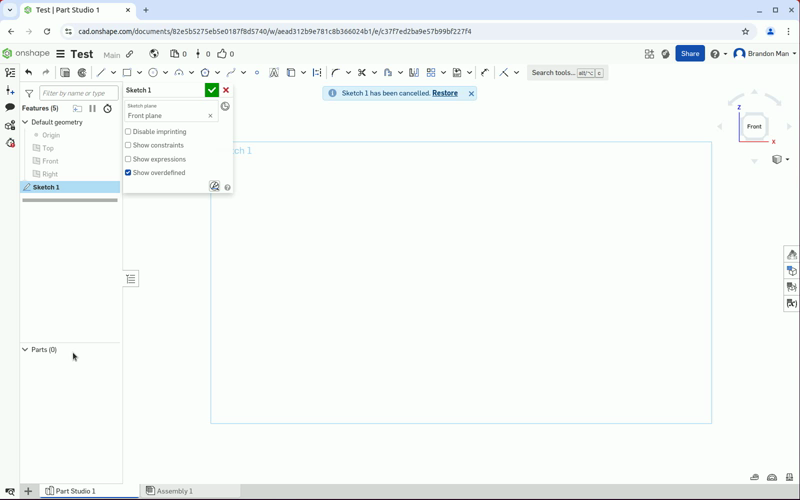
key(l)
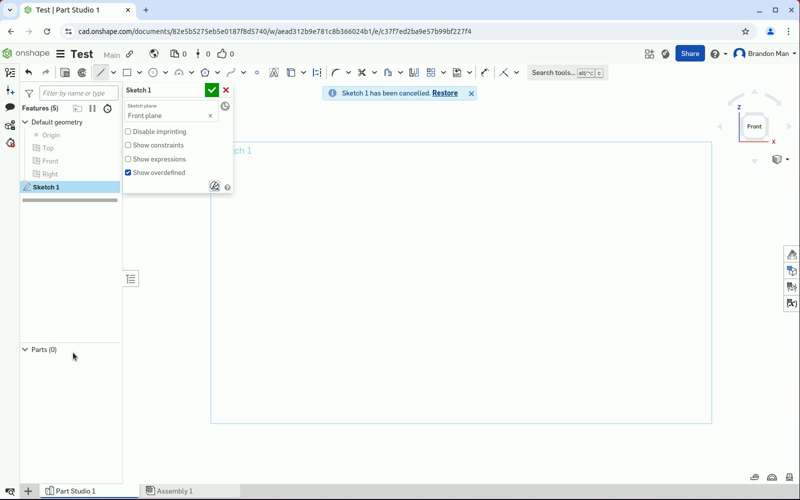
key_down(shift)
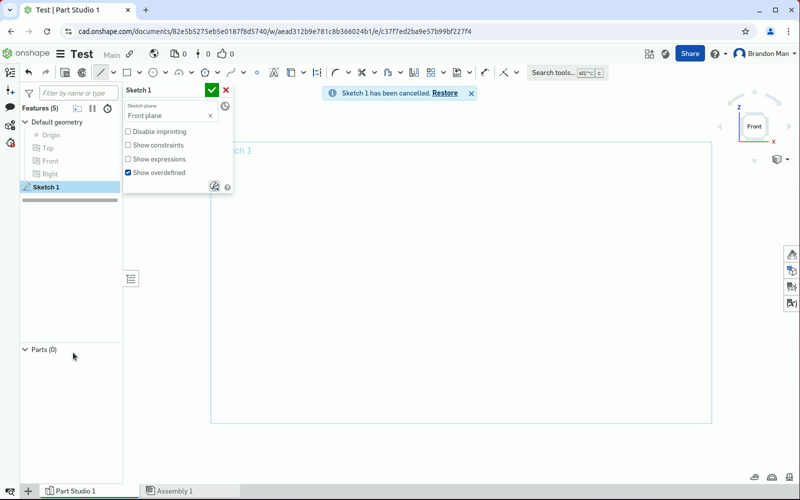
mouse_move(460, 282)
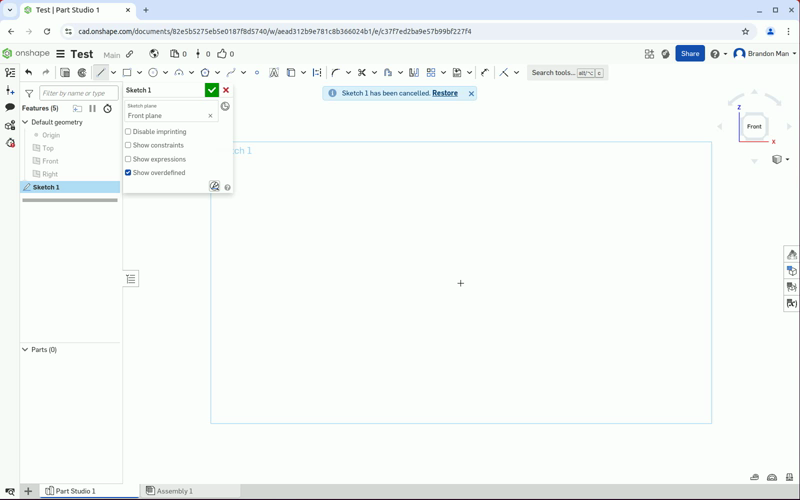
click(460, 282)
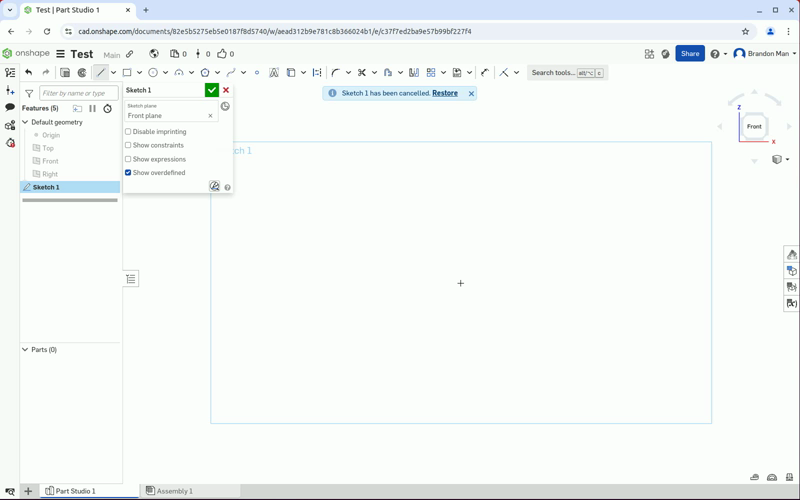
key_up(shift)
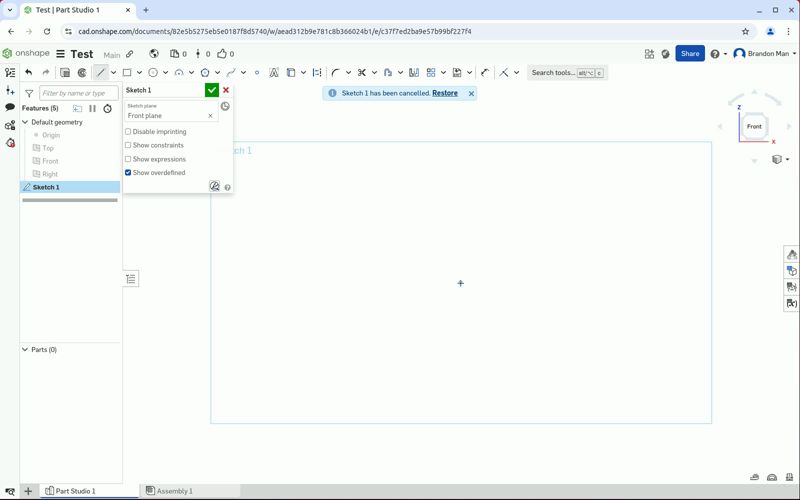
key_down(shift)
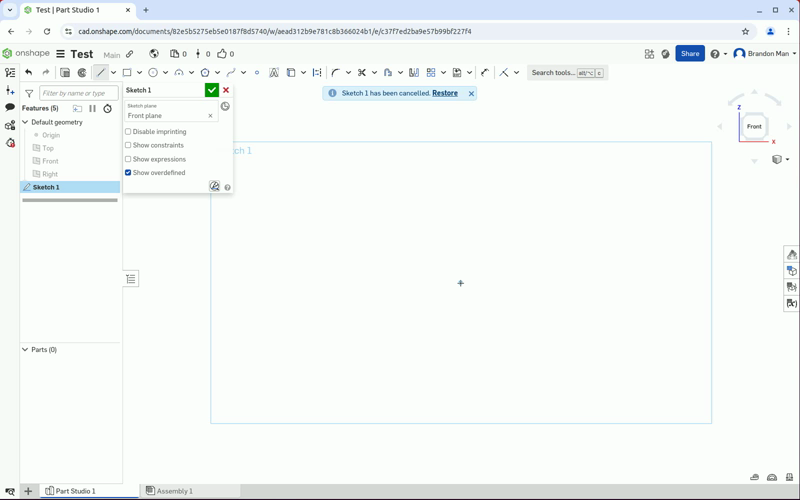
mouse_move(525, 282)
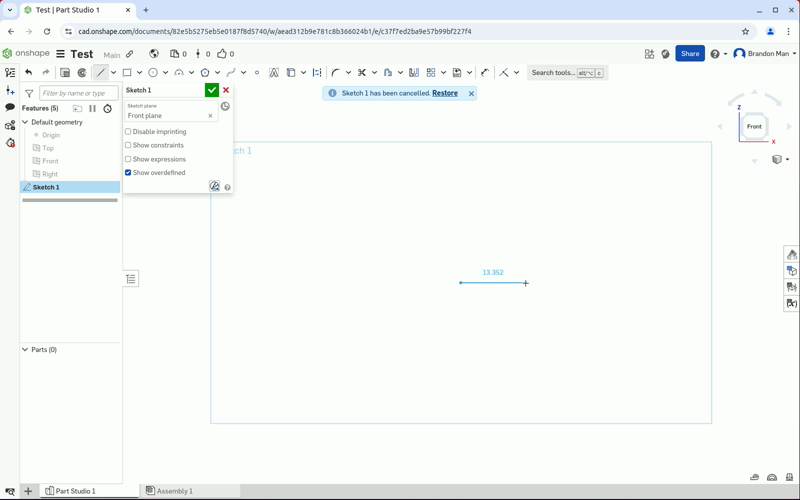
click(525, 282)
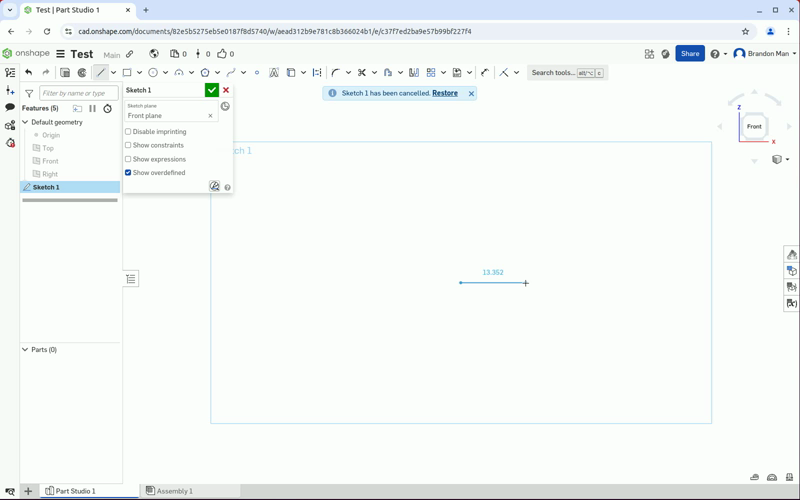
key_up(shift)
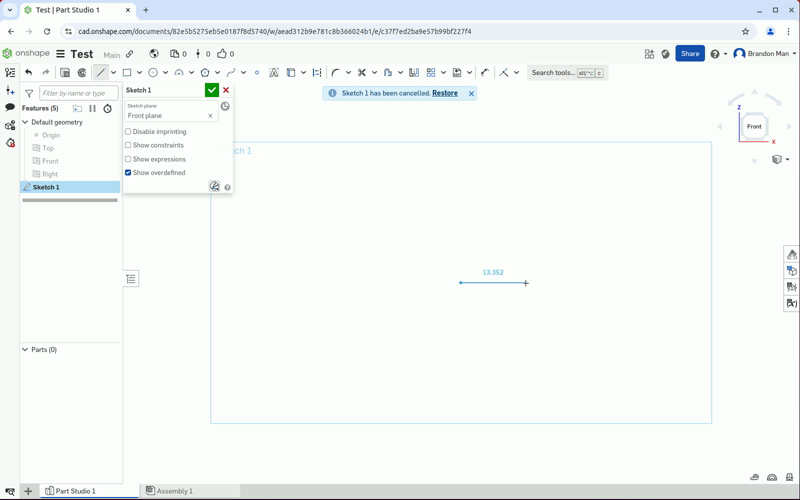
key_down(shift)
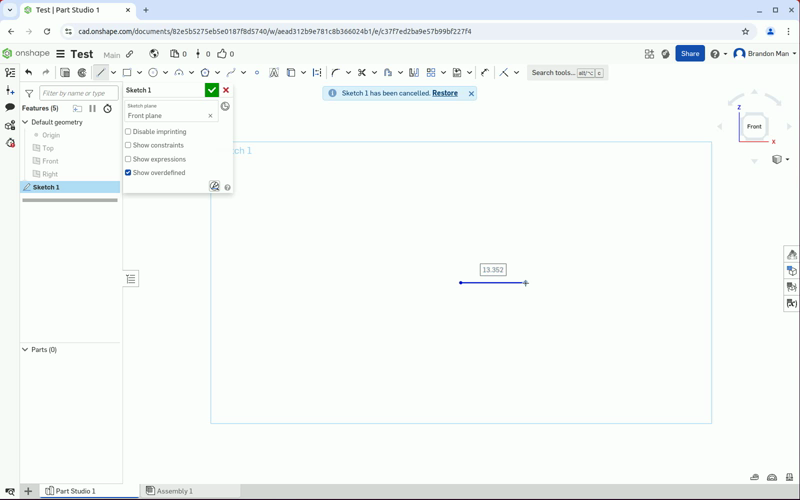
mouse_move(555, 282)
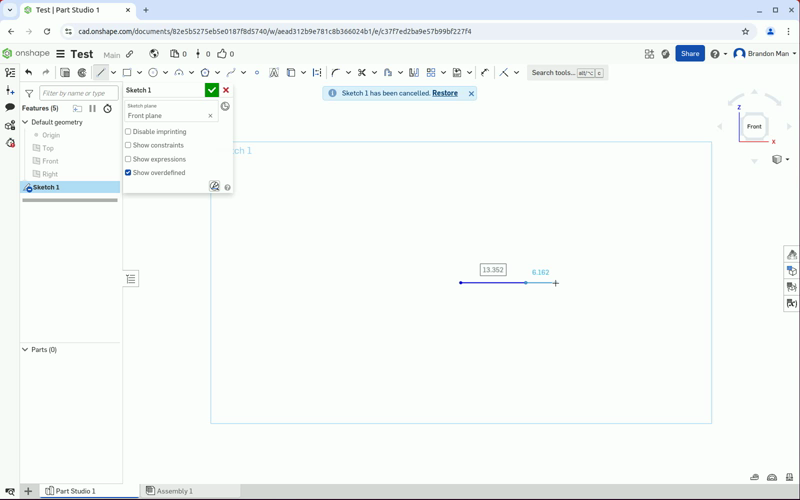
mouse_move(525, 227)
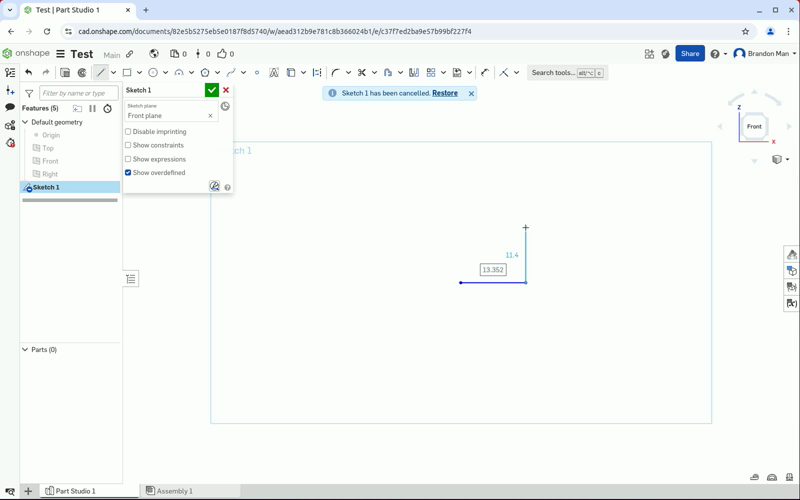
click(525, 227)
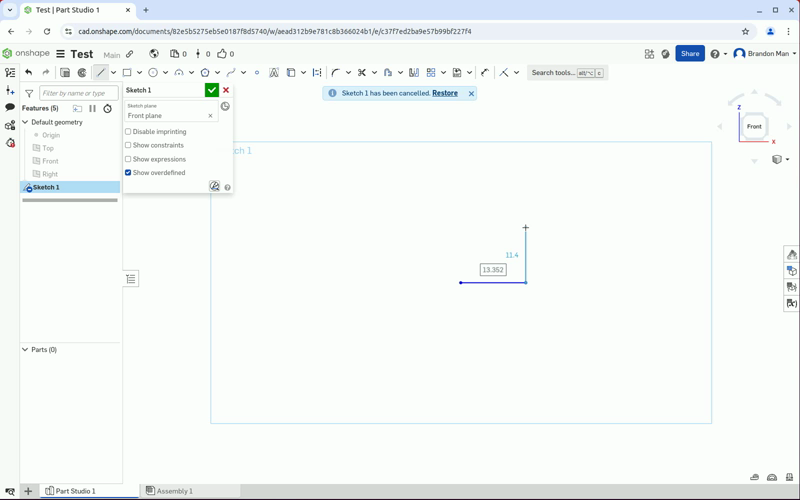
key_up(shift)
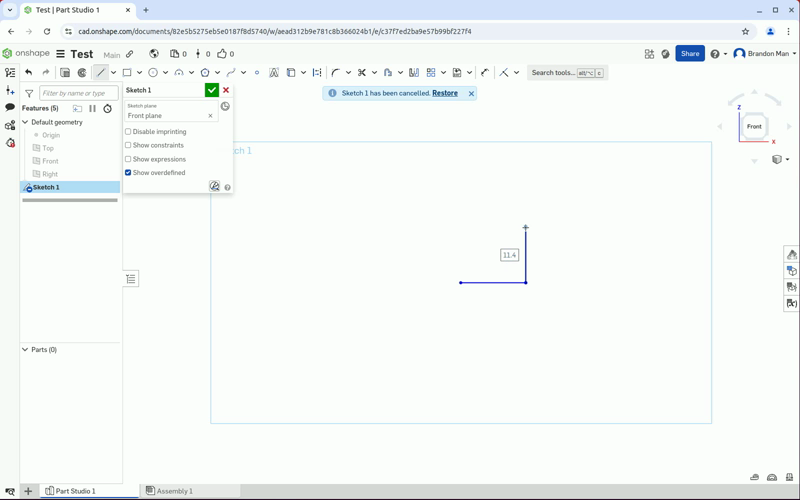
key_down(shift)
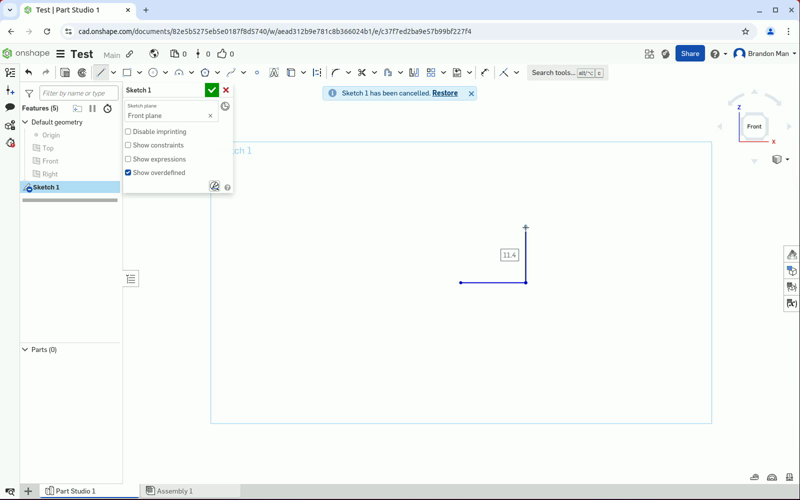
mouse_move(460, 227)
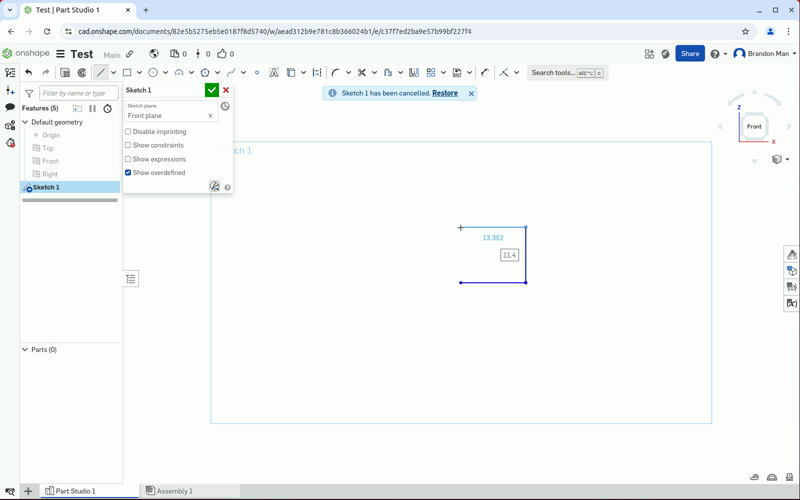
click(460, 227)
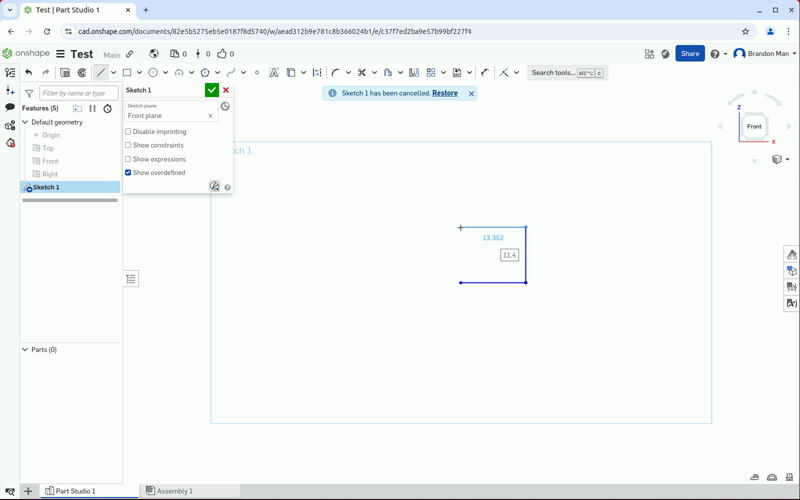
key_up(shift)
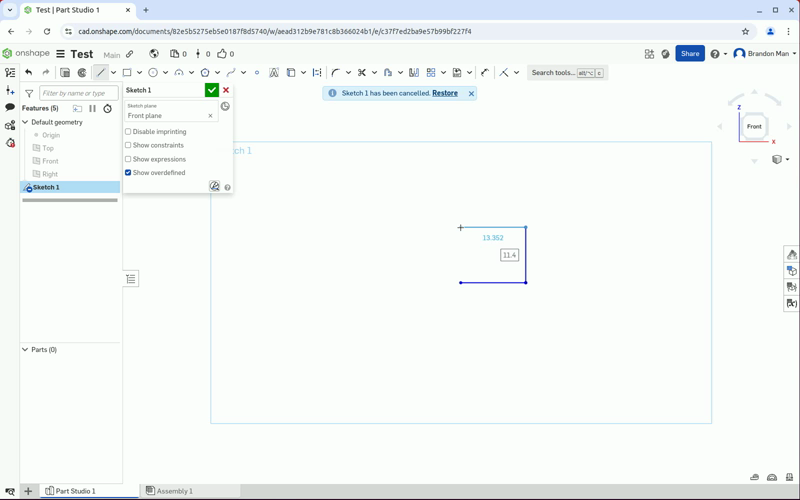
mouse_move(490, 227)
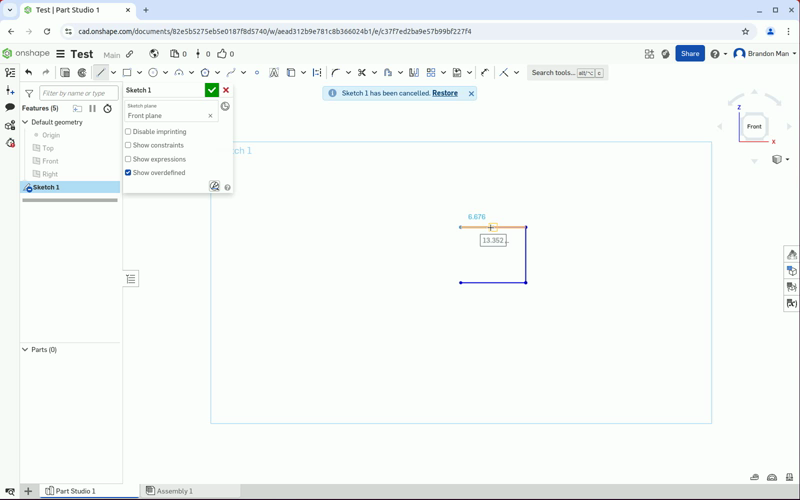
key_down(shift)
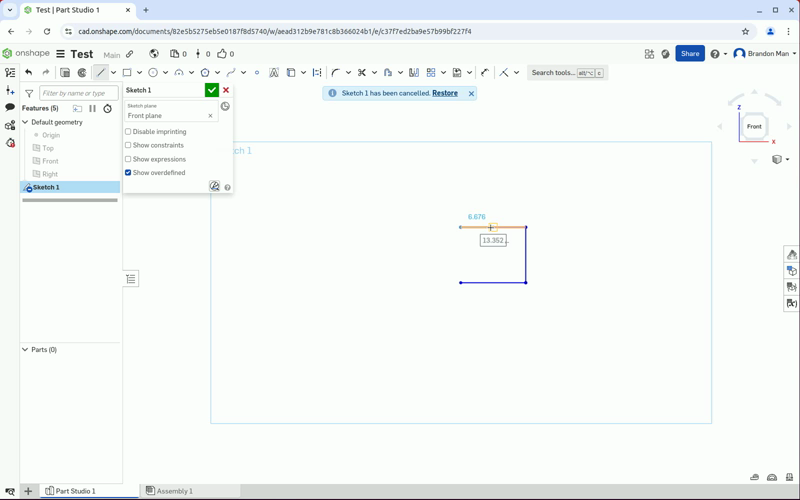
mouse_move(460, 282)
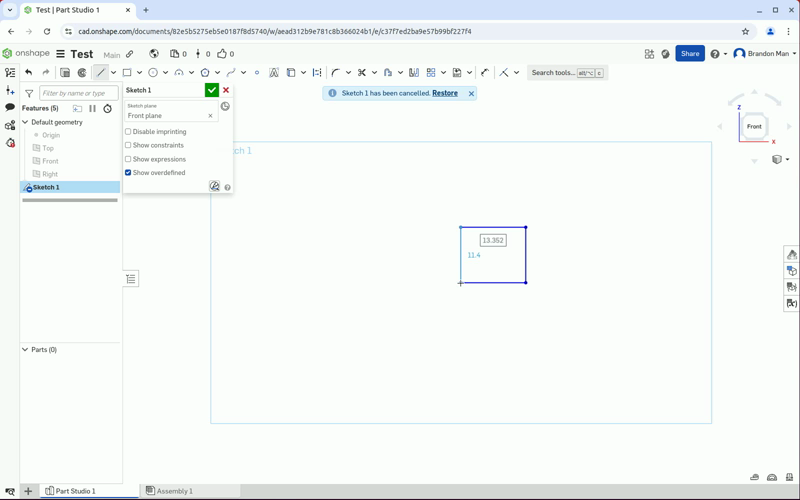
key_up(shift)
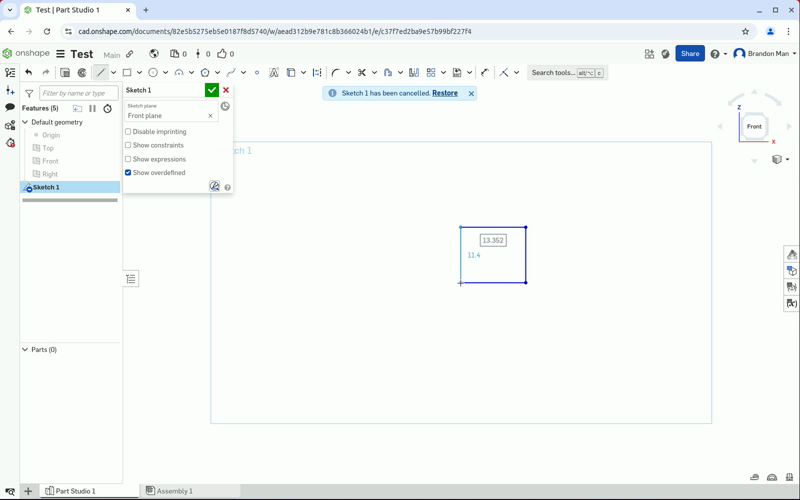
click(460, 282)
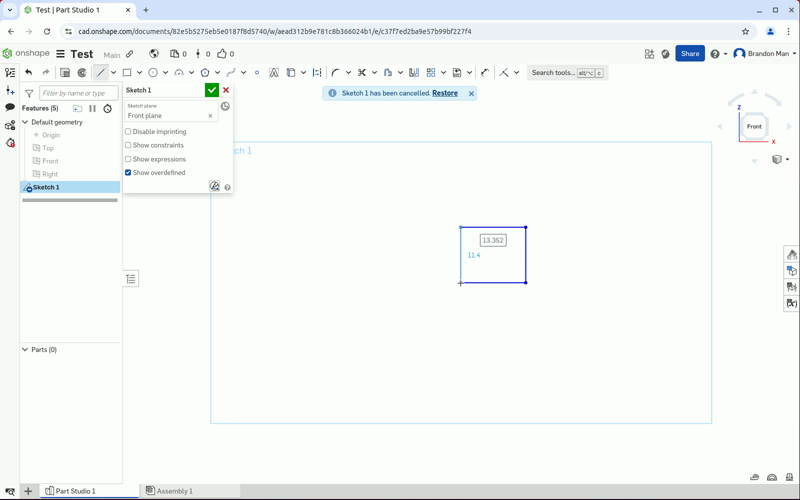
key(esc)
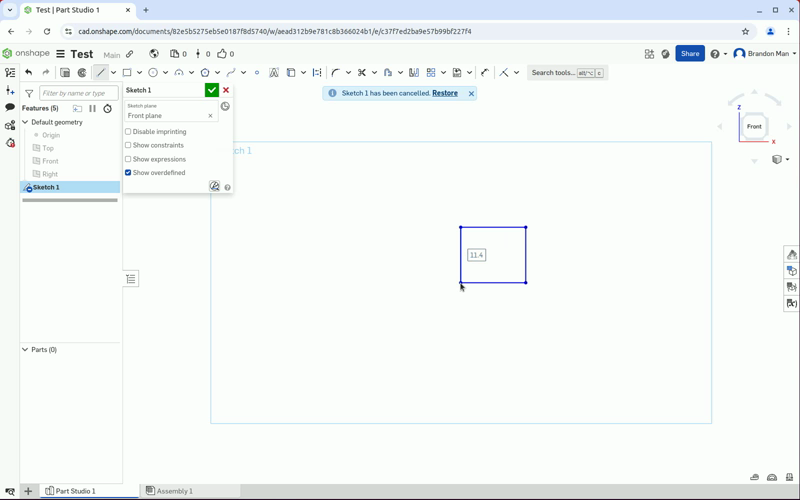
mouse_move(509, 232)
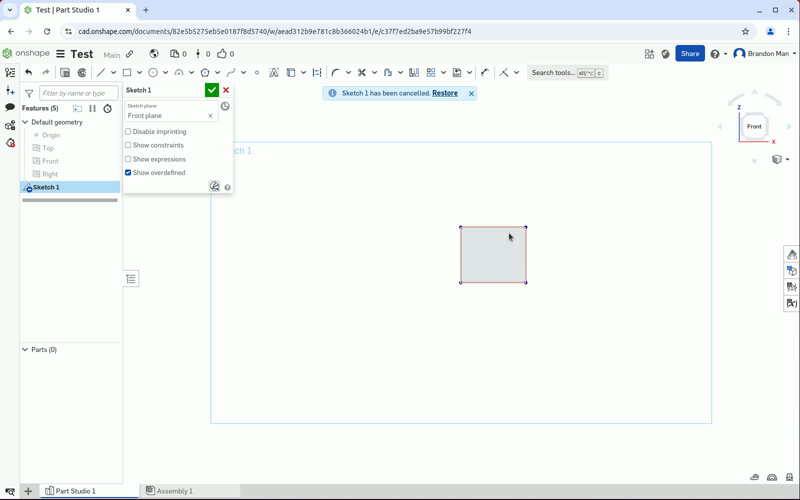
click(509, 232)
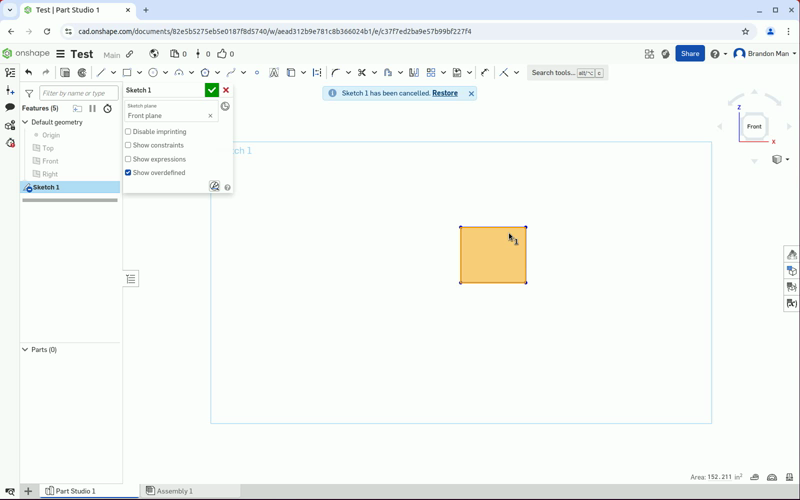
mouse_move(73, 352)
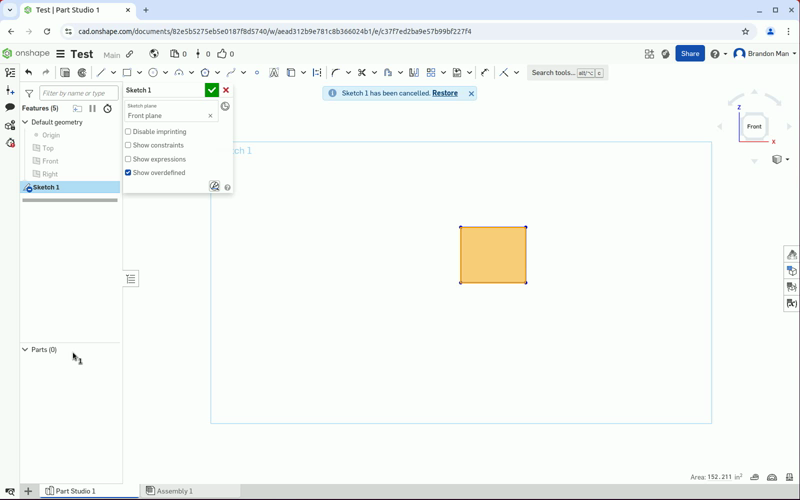
key(shift+y)
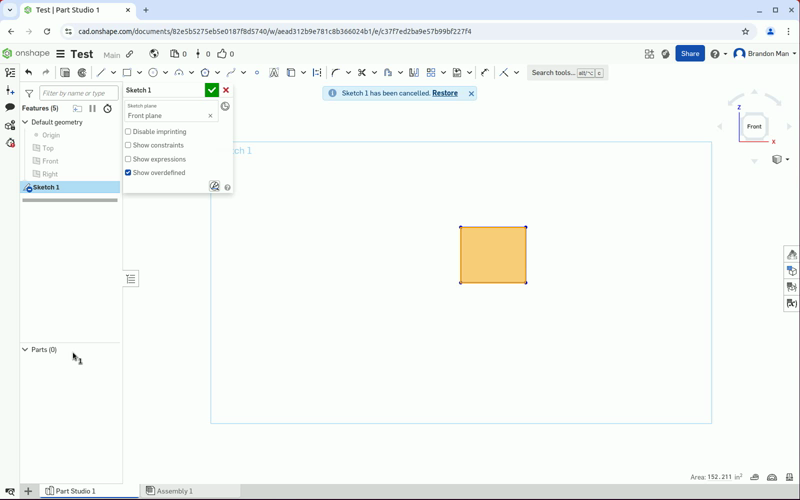
key(shift+e)
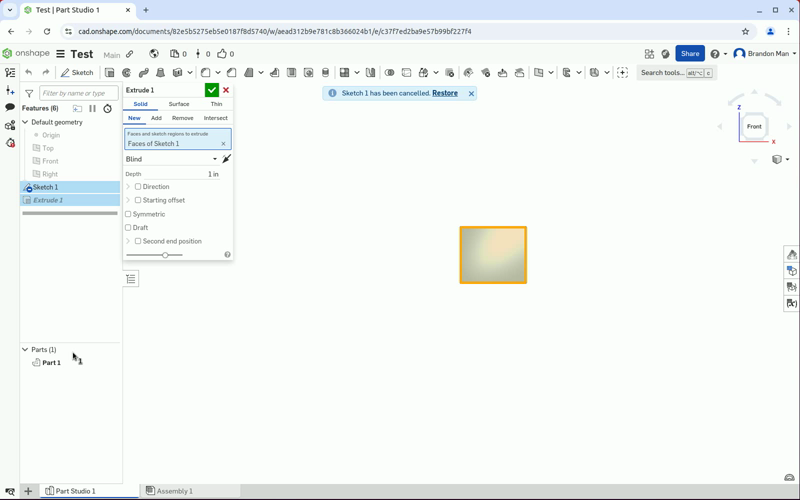
mouse_move(143, 106)
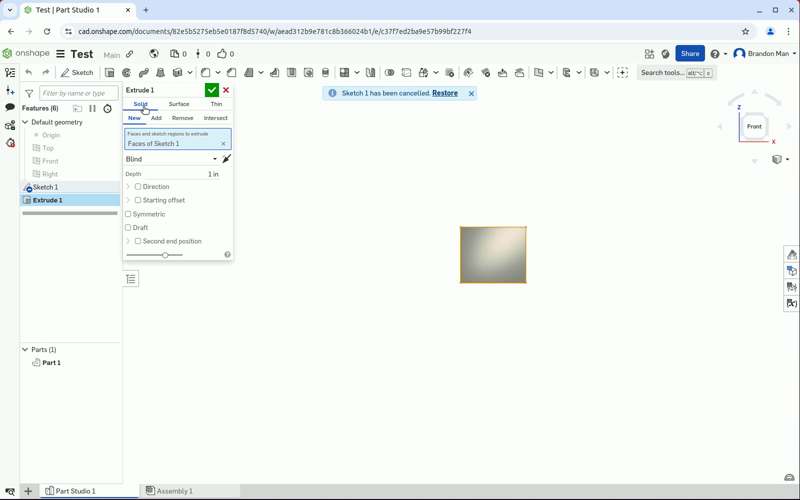
click(143, 106)
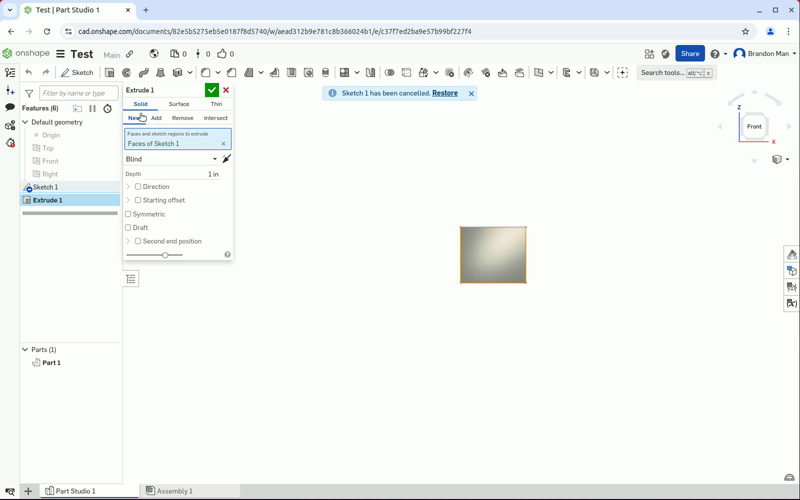
mouse_move(137, 120)
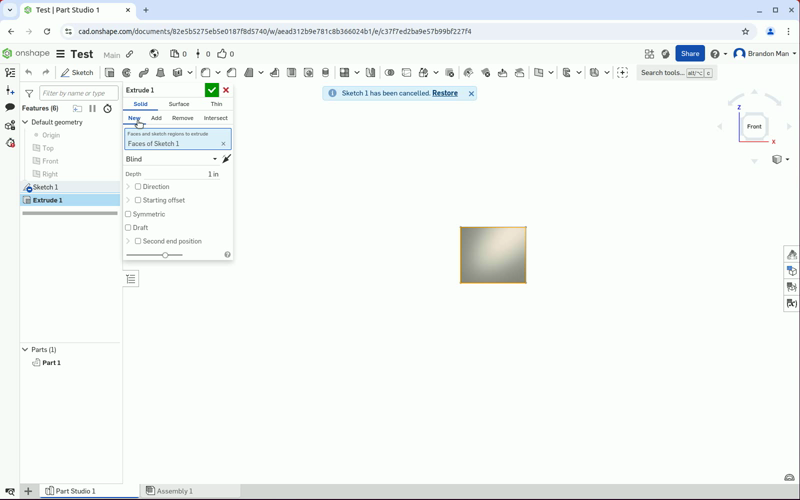
click(137, 120)
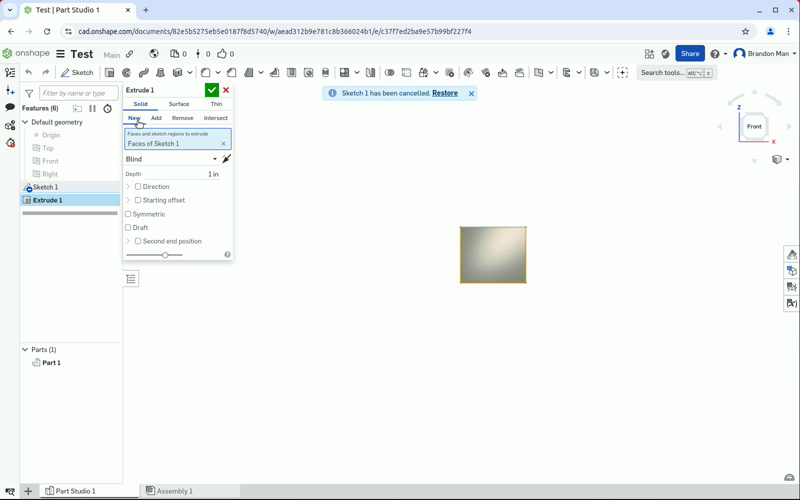
key(tab, 4)
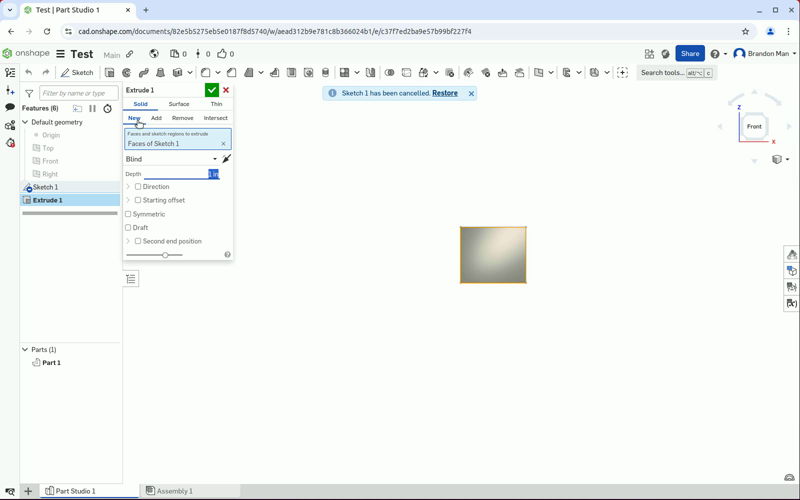
text(23.108)
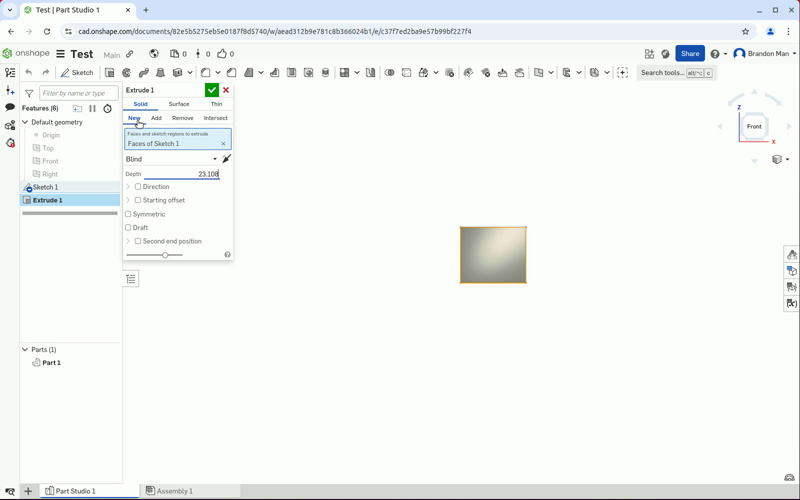
key(enter)
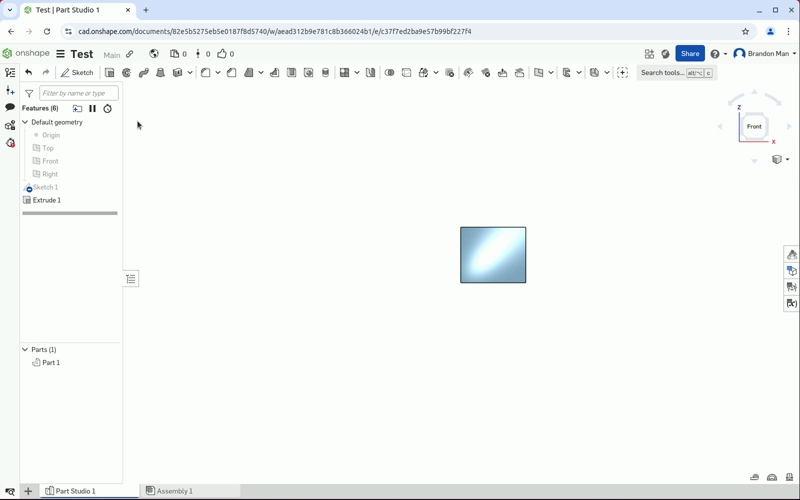
key(shift+h)
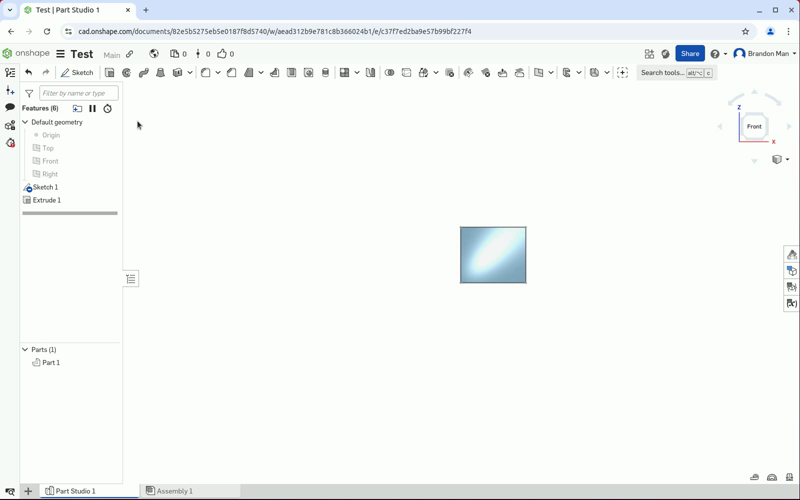
key(shift+h)
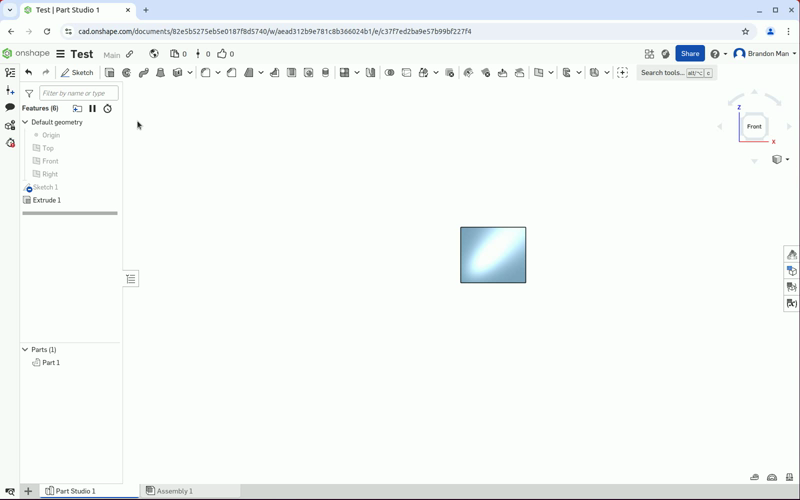
mouse_move(73, 189)
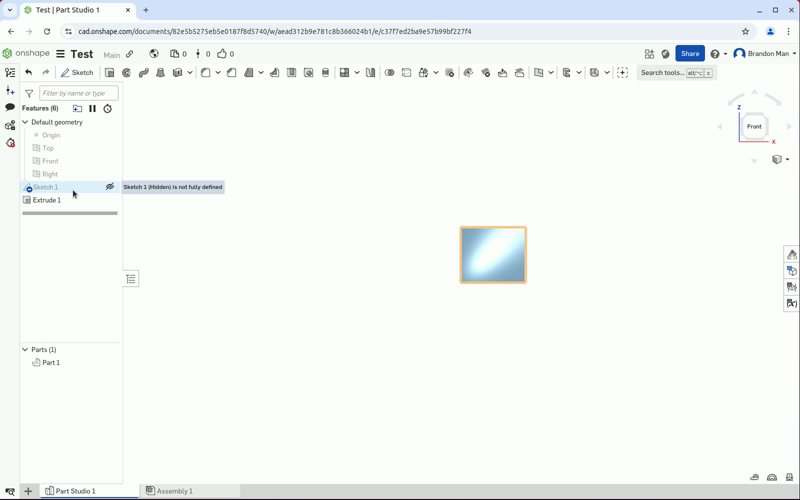
click(73, 189)
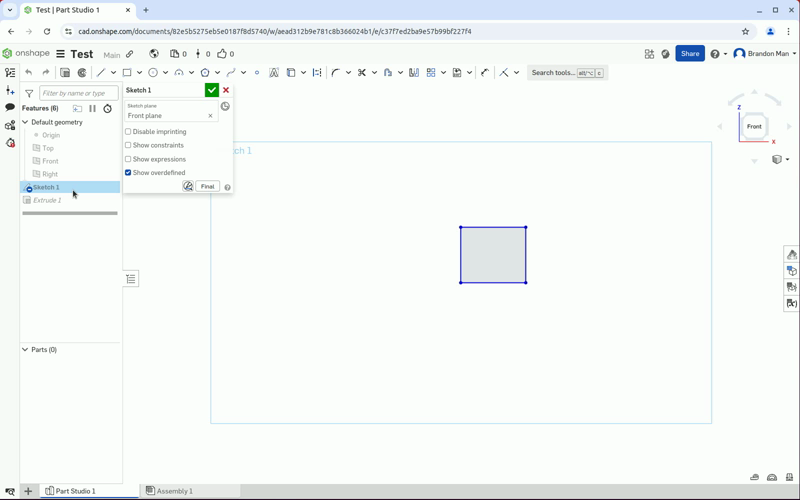
mouse_move(229, 92)
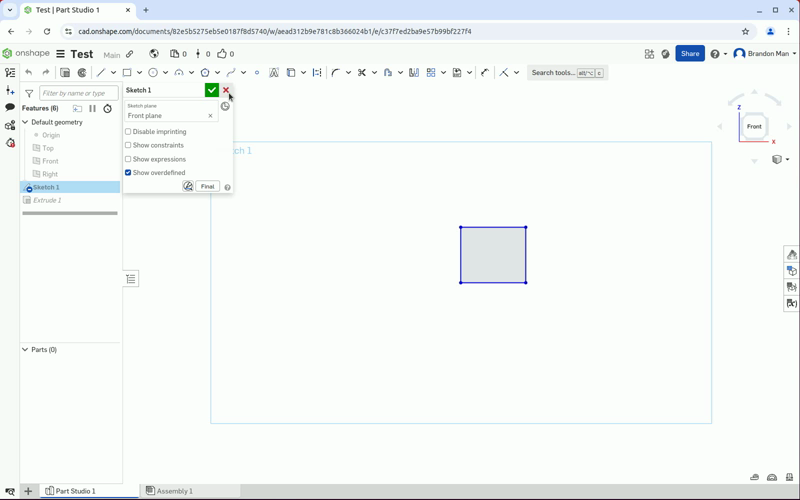
click(229, 92)
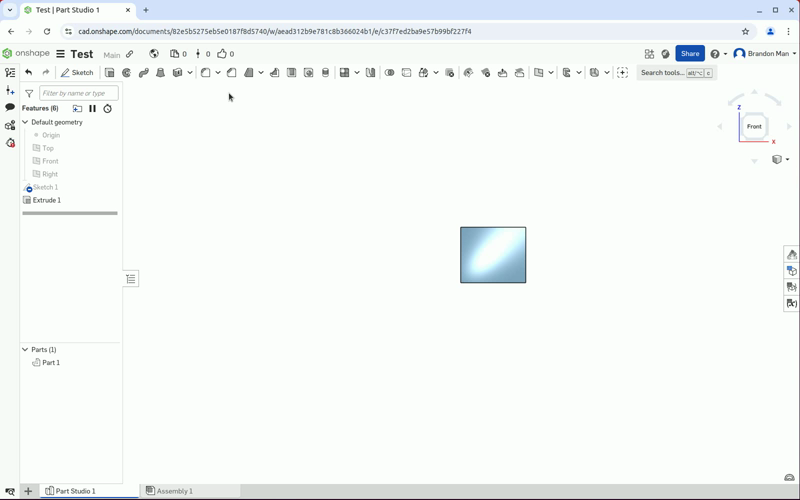
mouse_move(73, 352)
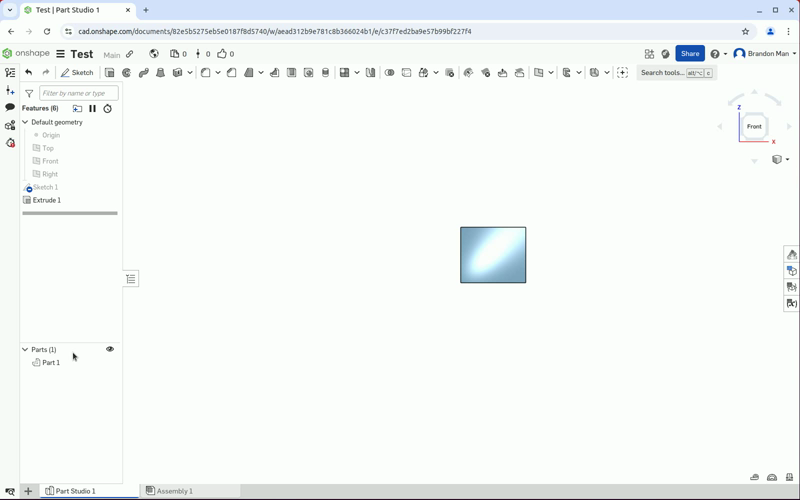
key(y)
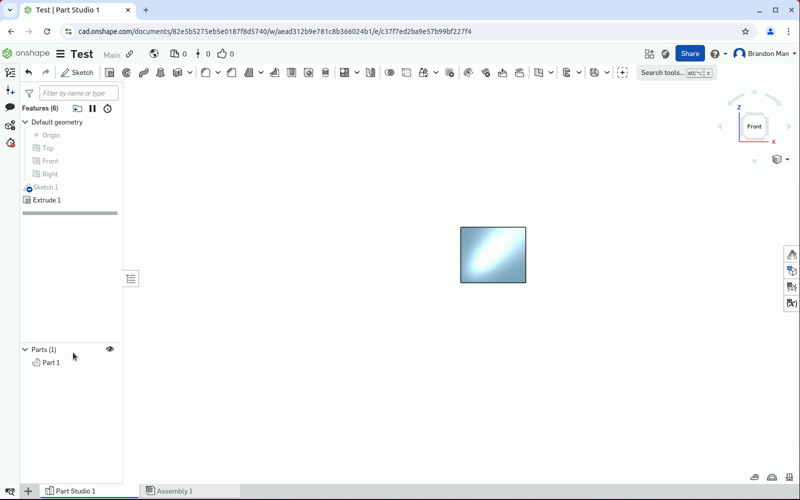
key(shift+p)
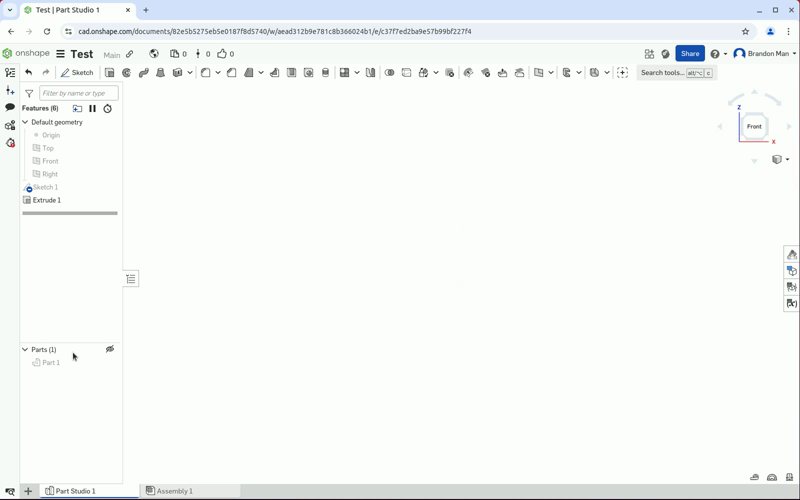
key(space)
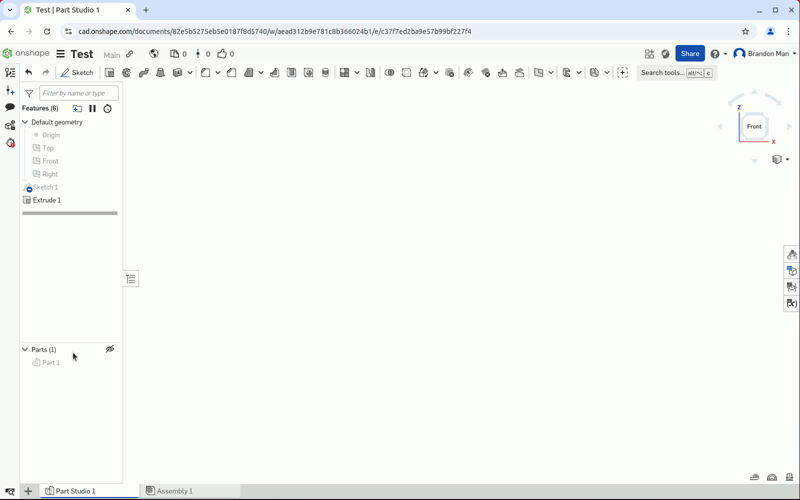
key_down(shift)
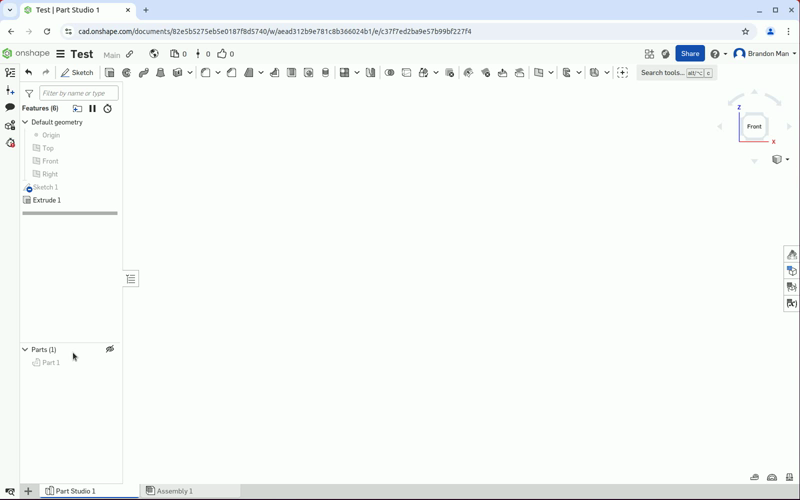
key(down)
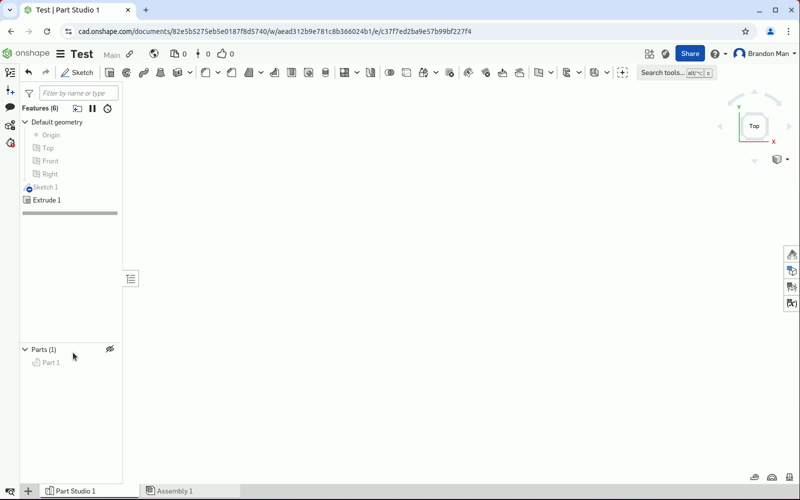
key_up(shift)
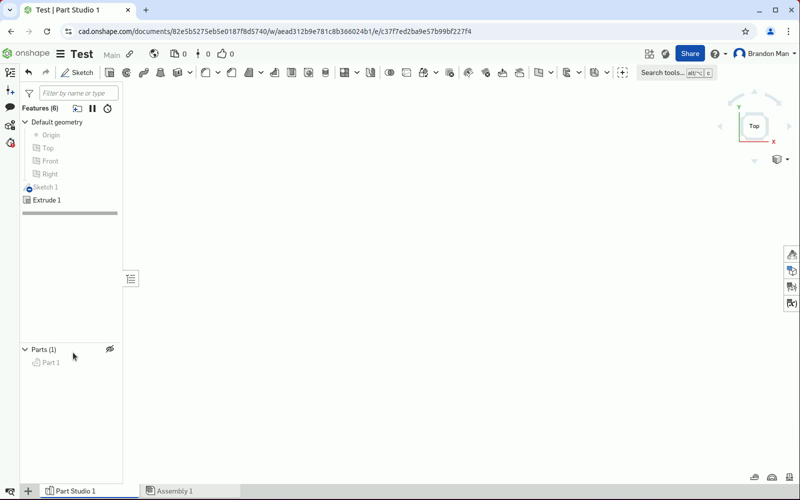
mouse_move(73, 352)
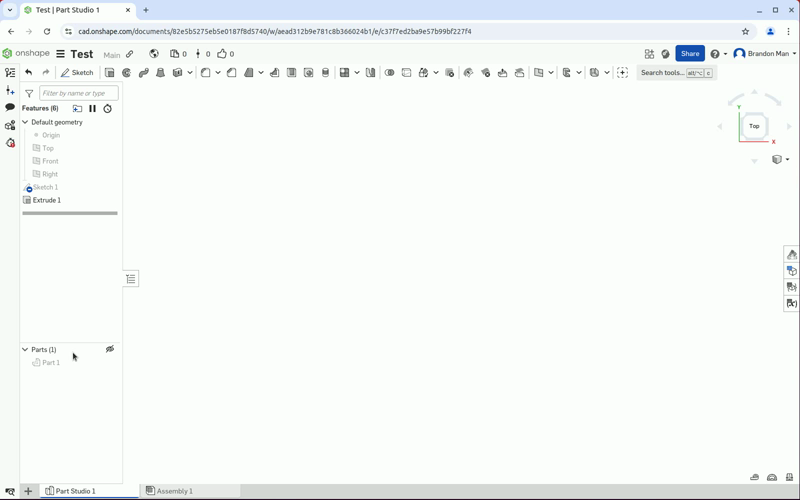
key(shift+y)
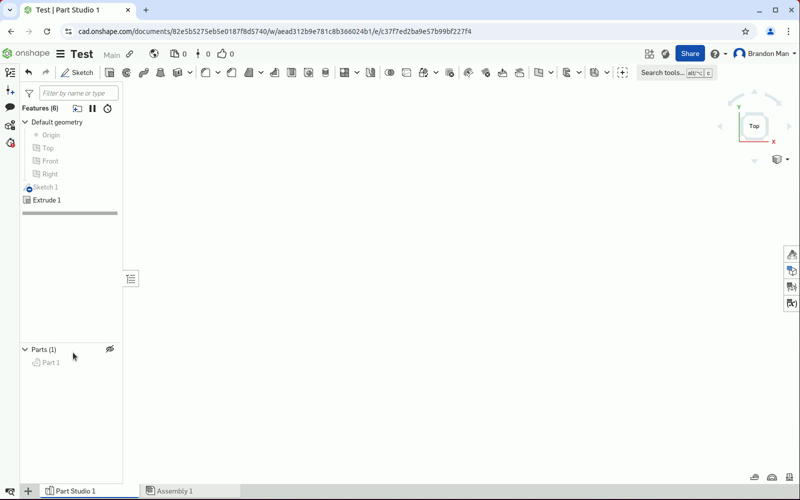
key(shift+s)
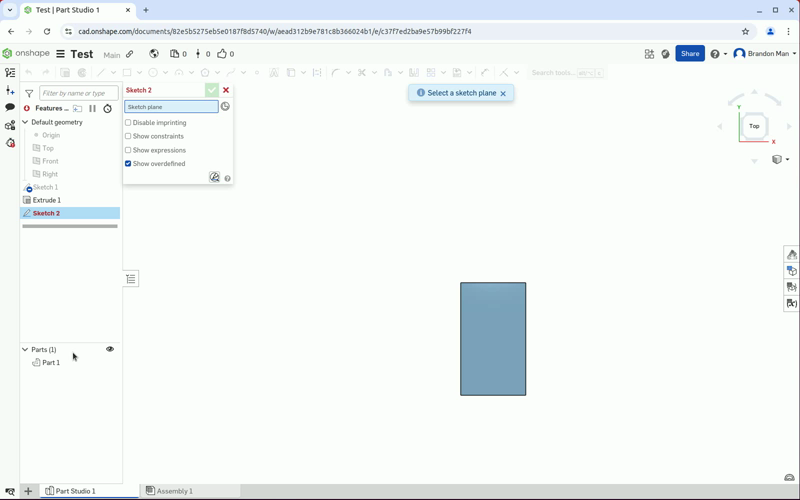
mouse_move(73, 150)
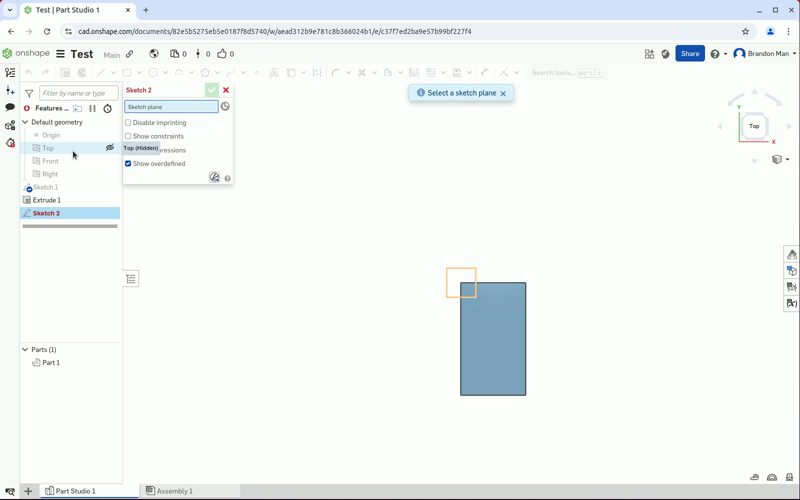
click(73, 150)
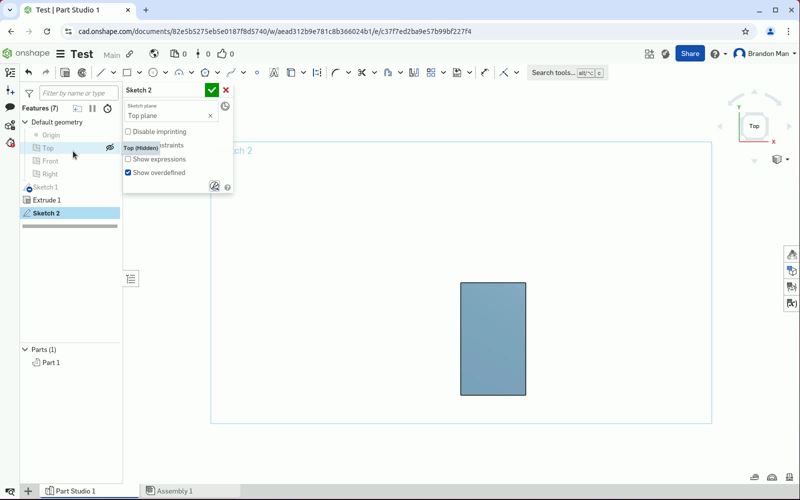
mouse_move(73, 352)
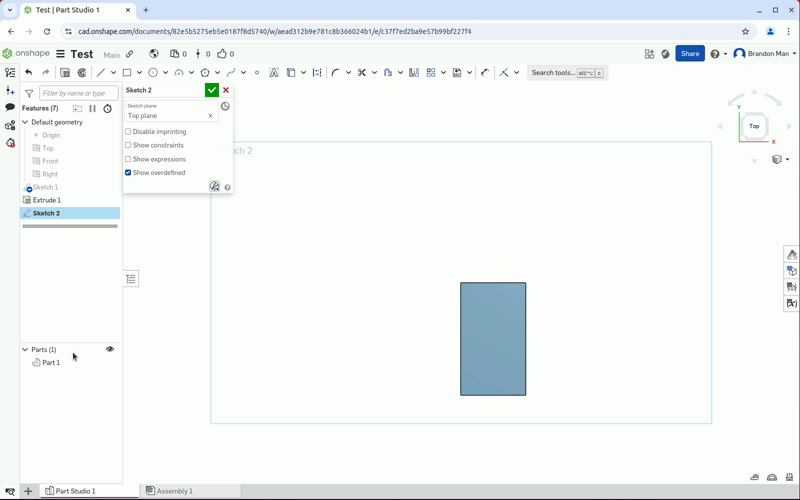
key(y)
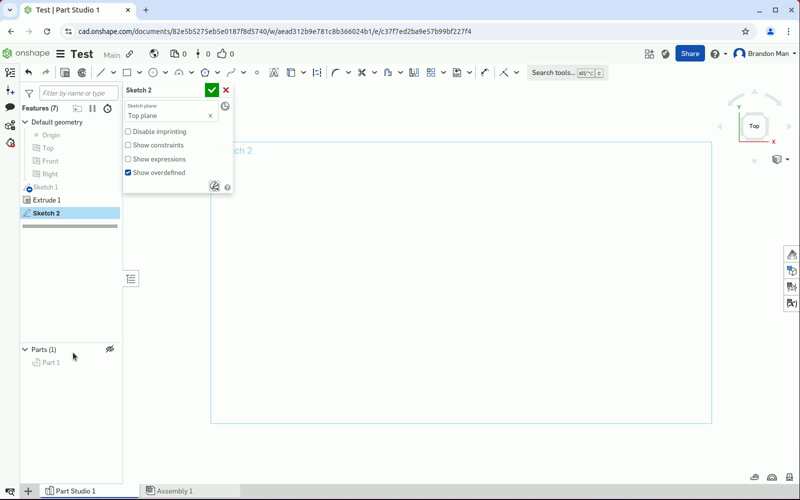
key(l)
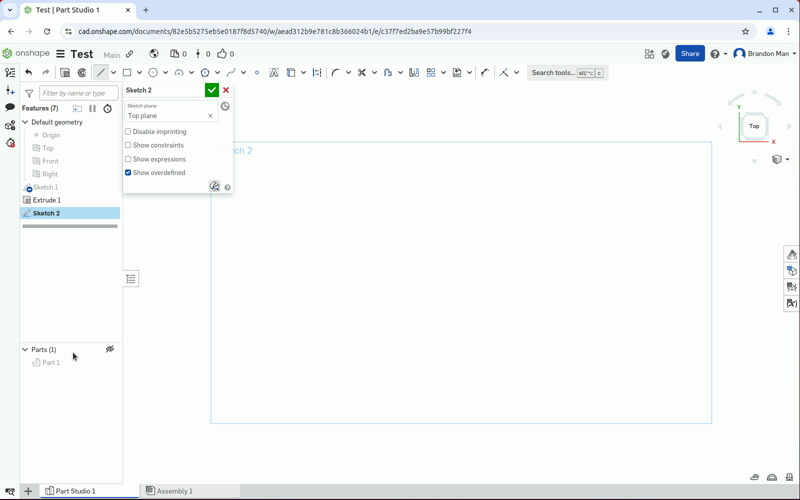
key_down(shift)
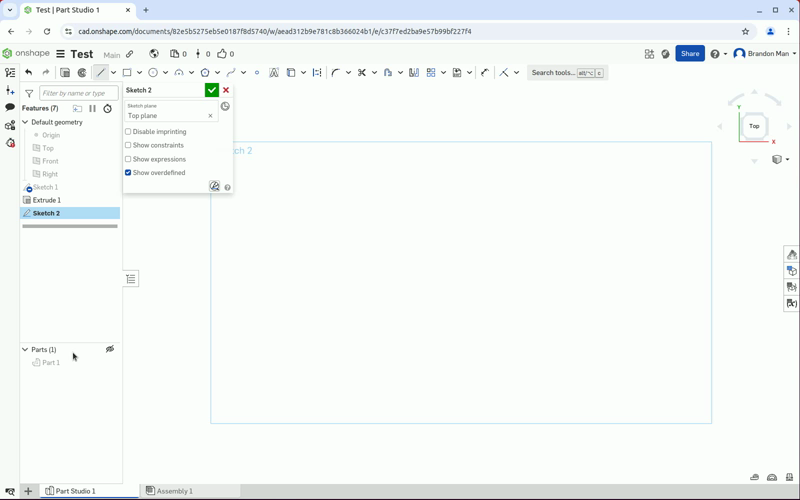
mouse_move(460, 282)
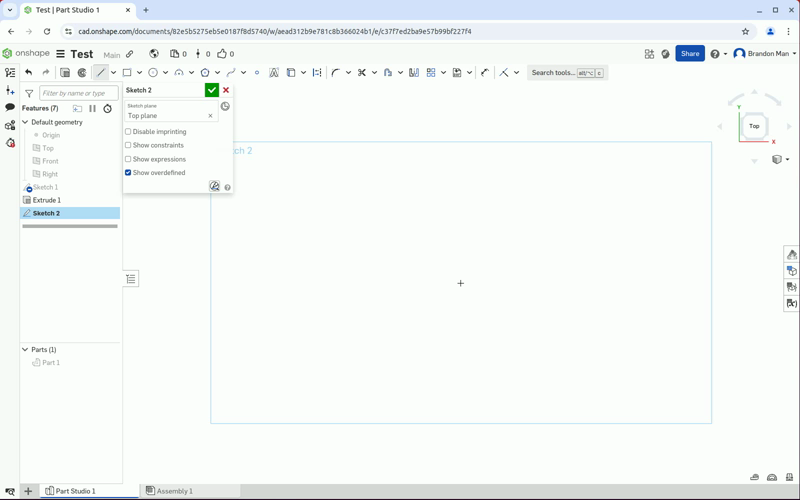
click(460, 282)
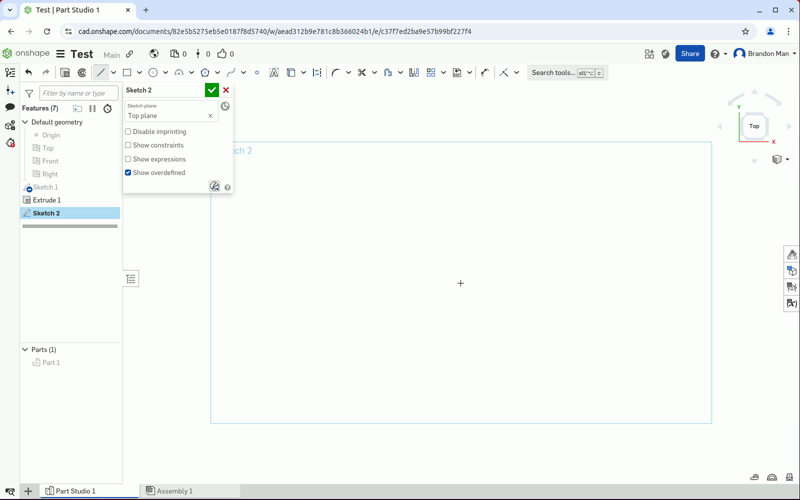
key_up(shift)
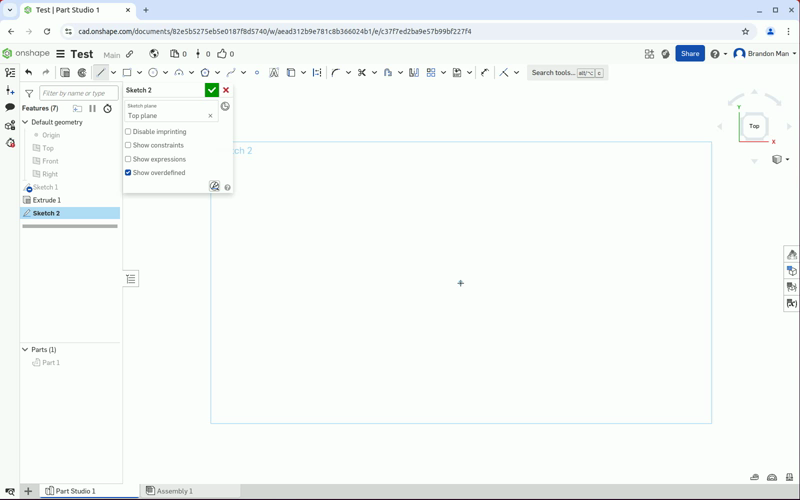
key_down(shift)
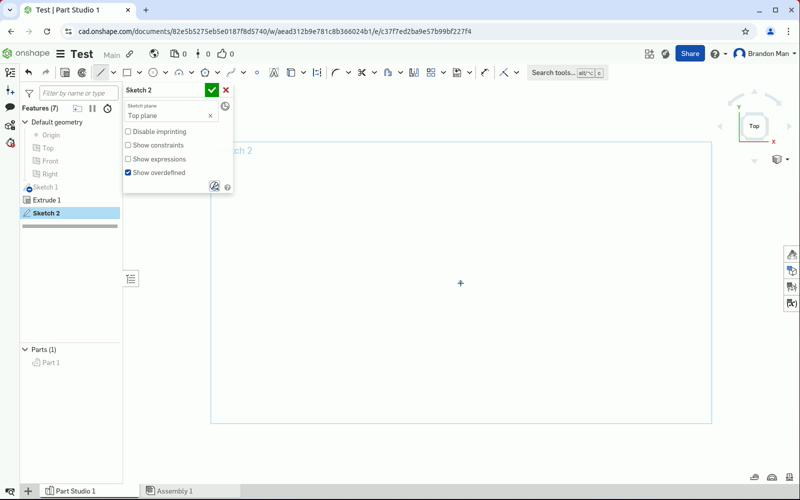
mouse_move(521, 282)
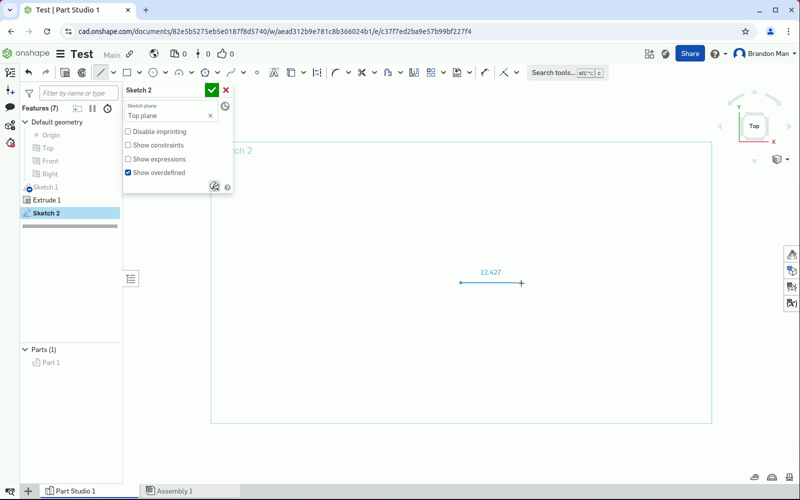
click(521, 282)
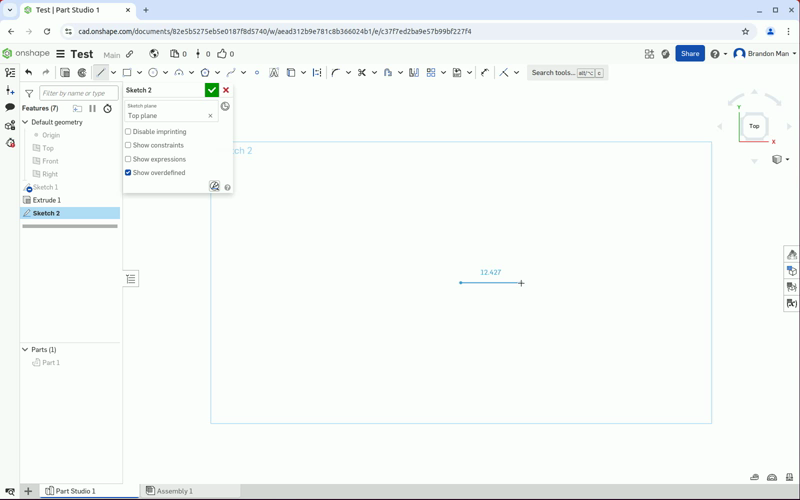
key_up(shift)
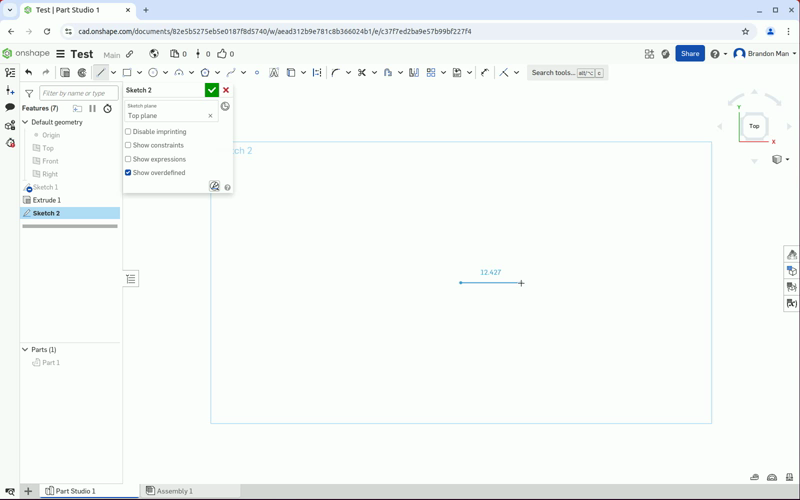
key_down(shift)
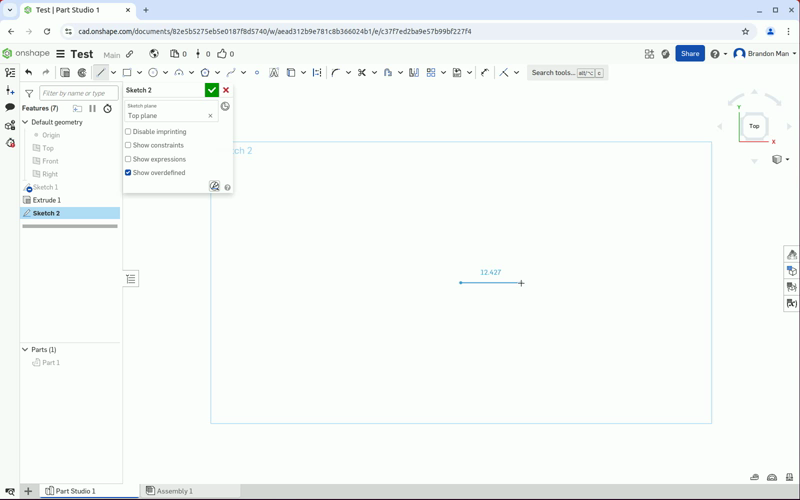
mouse_move(521, 200)
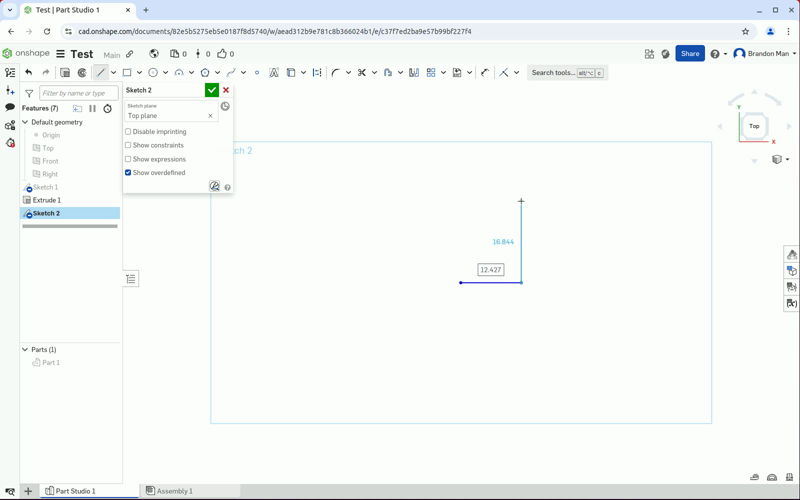
click(521, 200)
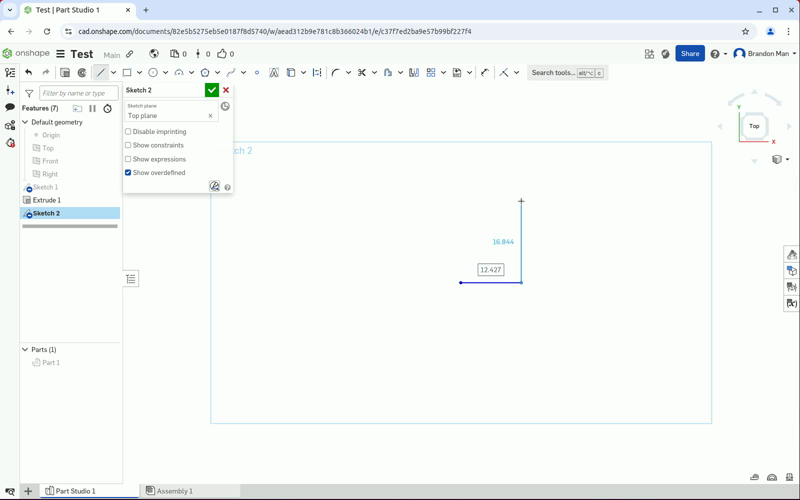
key_up(shift)
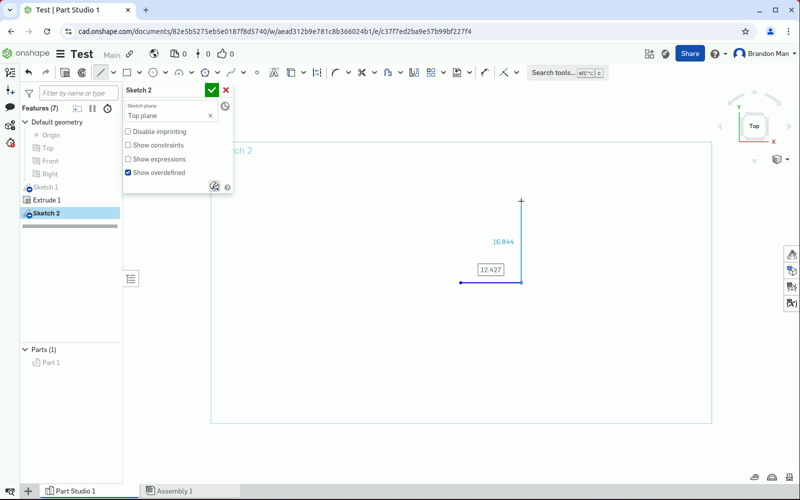
key_down(shift)
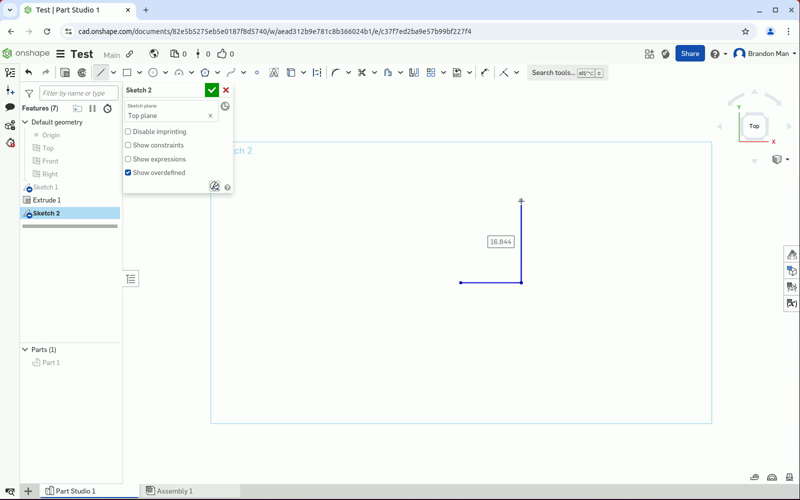
mouse_move(460, 282)
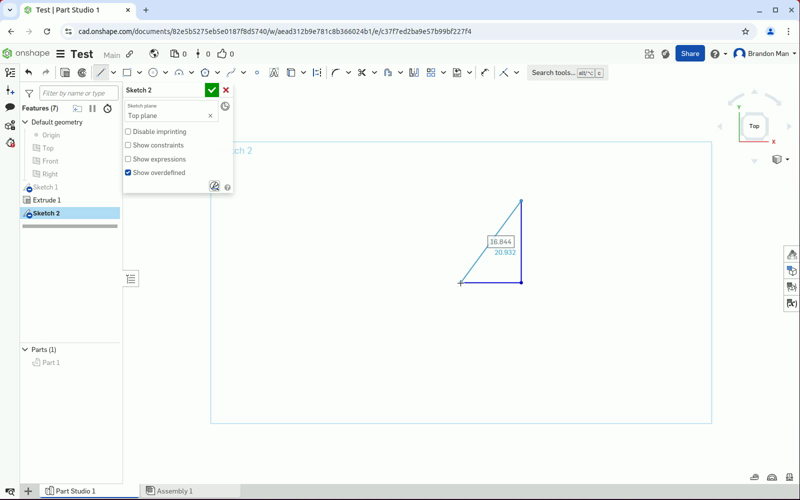
key_up(shift)
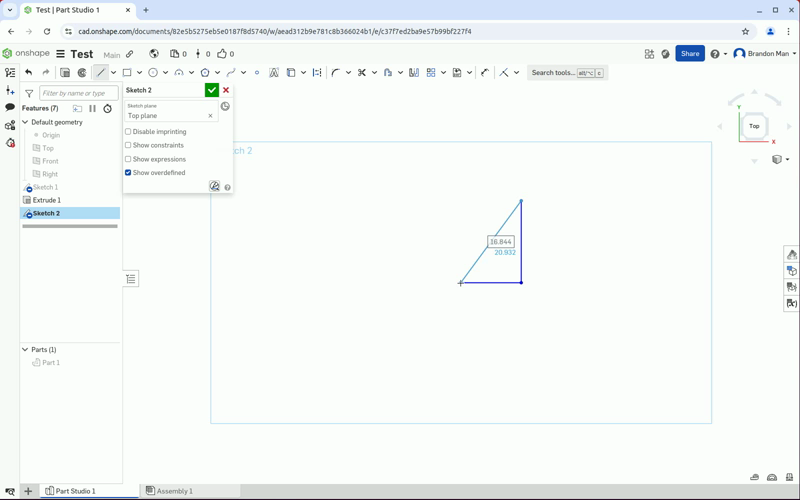
click(460, 282)
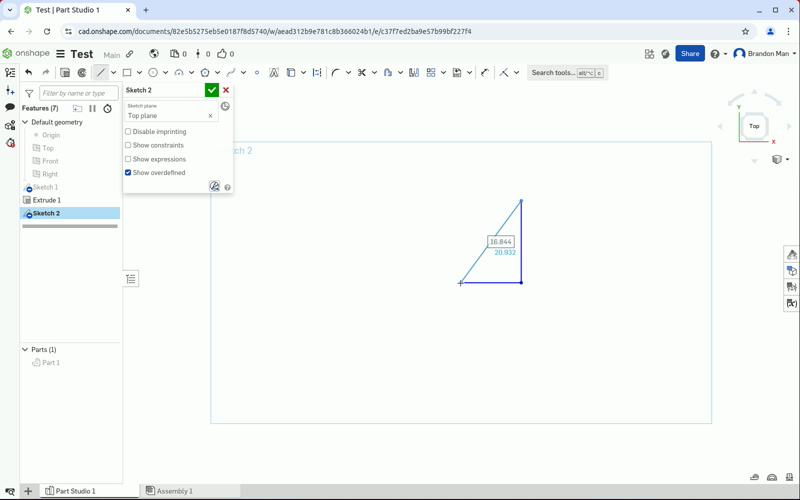
key(esc)
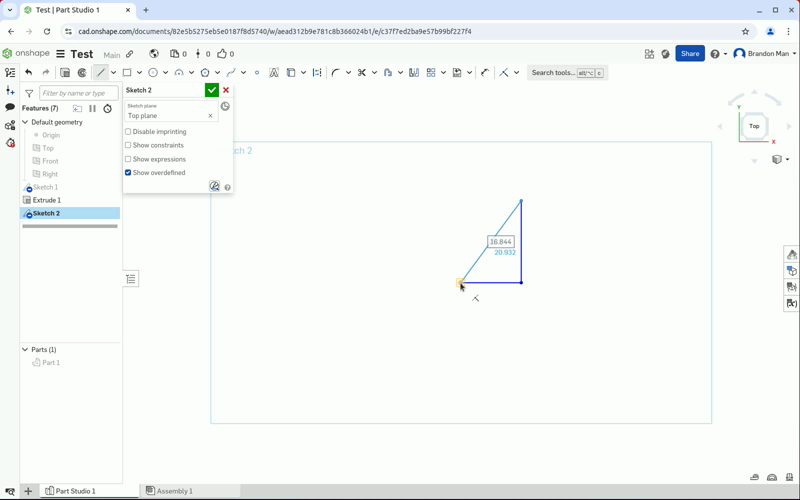
mouse_move(517, 227)
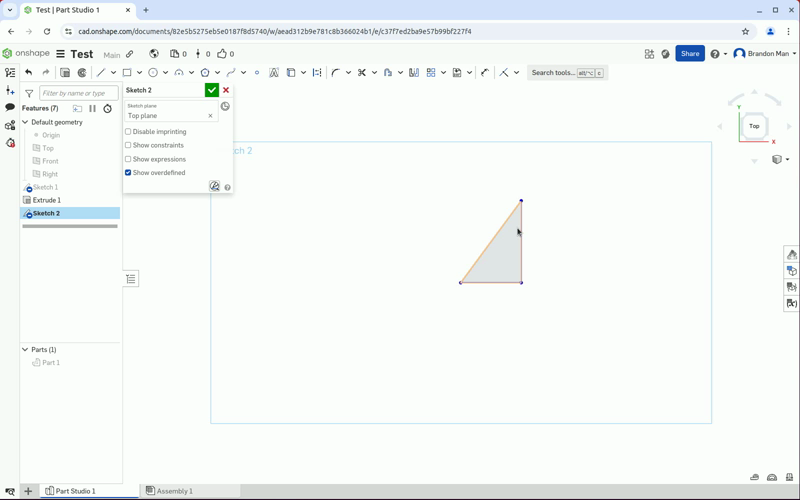
click(517, 227)
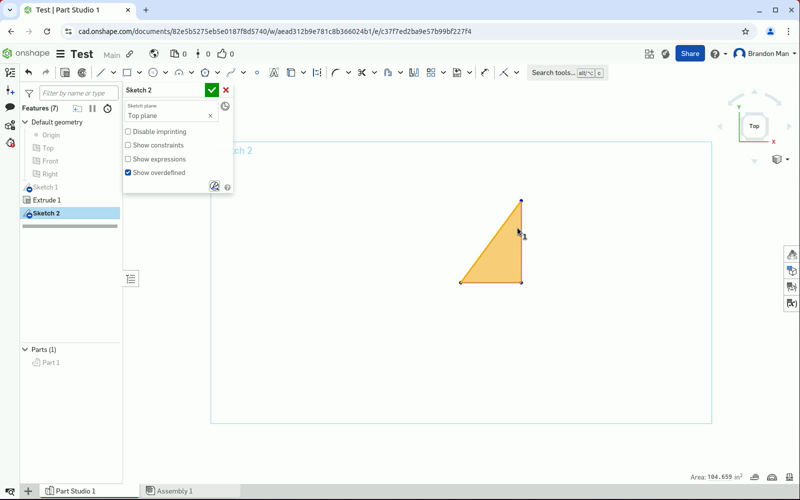
mouse_move(73, 352)
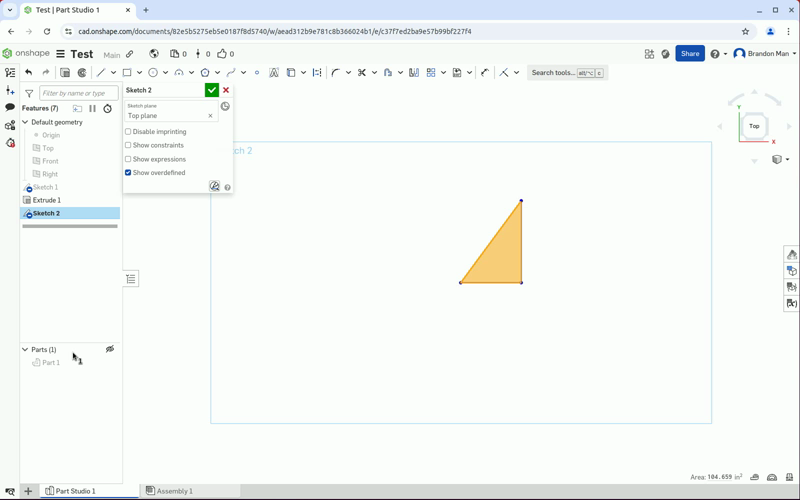
key(shift+y)
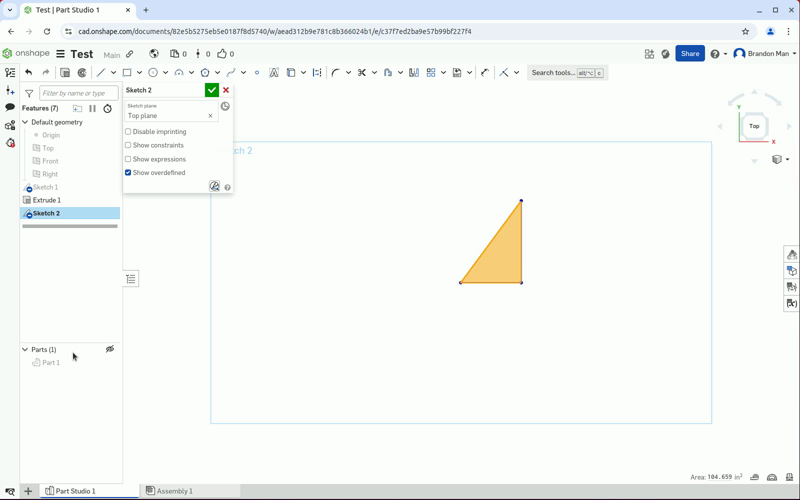
key(shift+e)
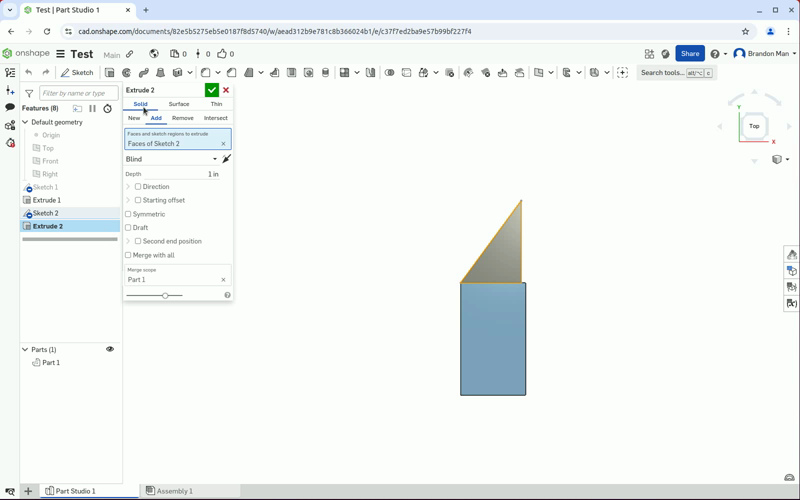
mouse_move(143, 106)
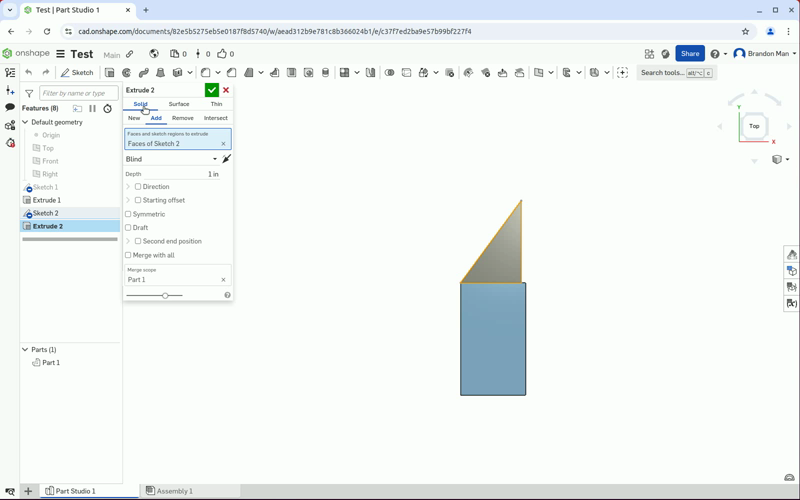
click(143, 106)
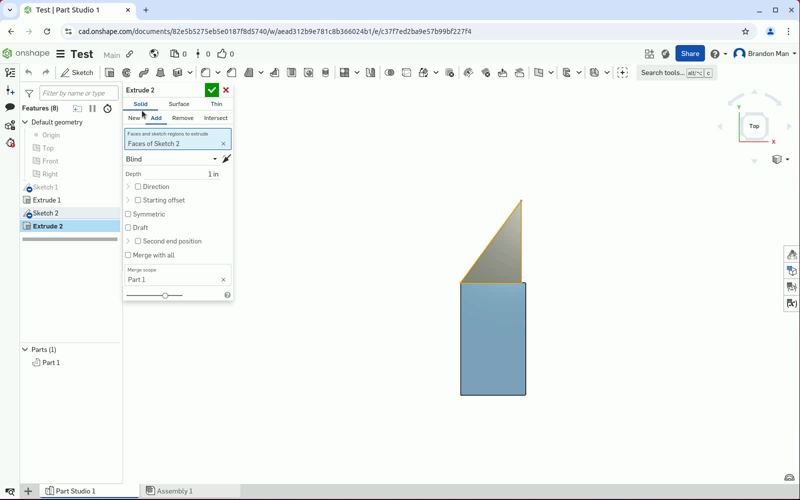
mouse_move(137, 120)
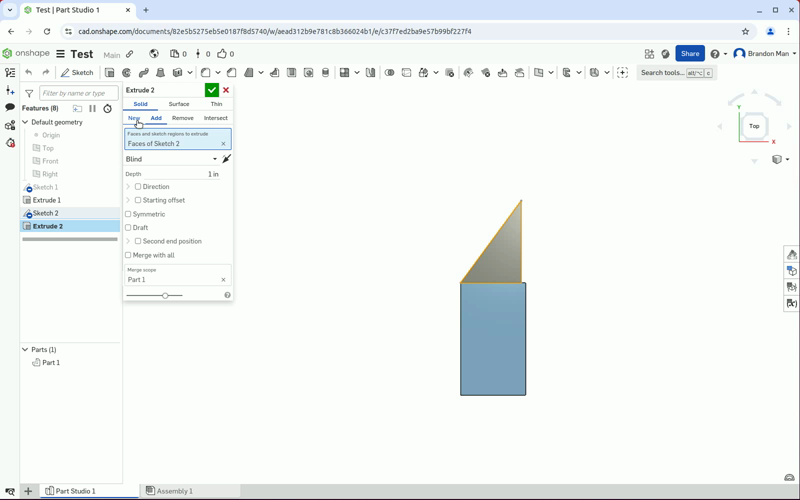
click(137, 120)
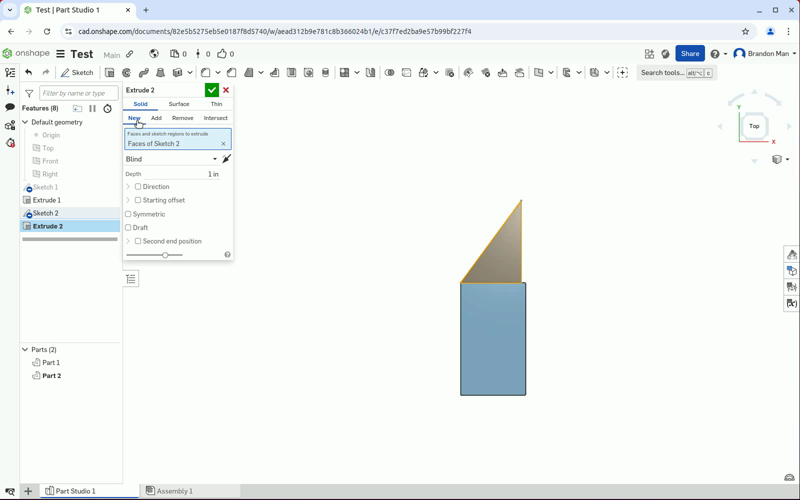
key(tab, 4)
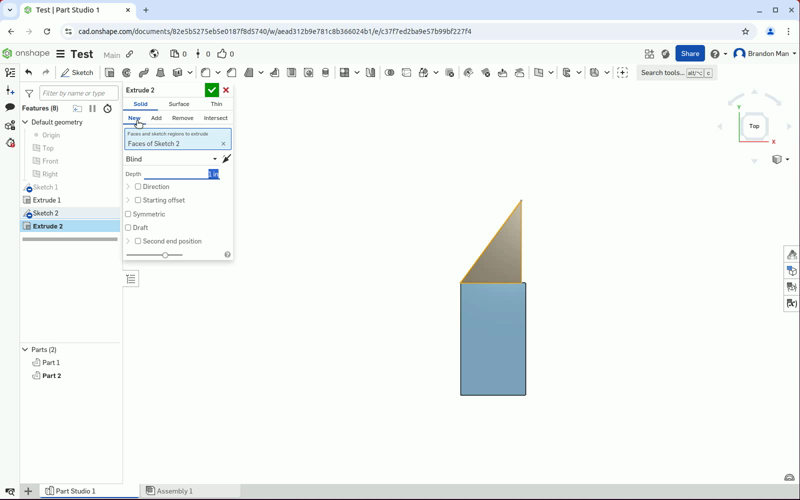
text(15.405)
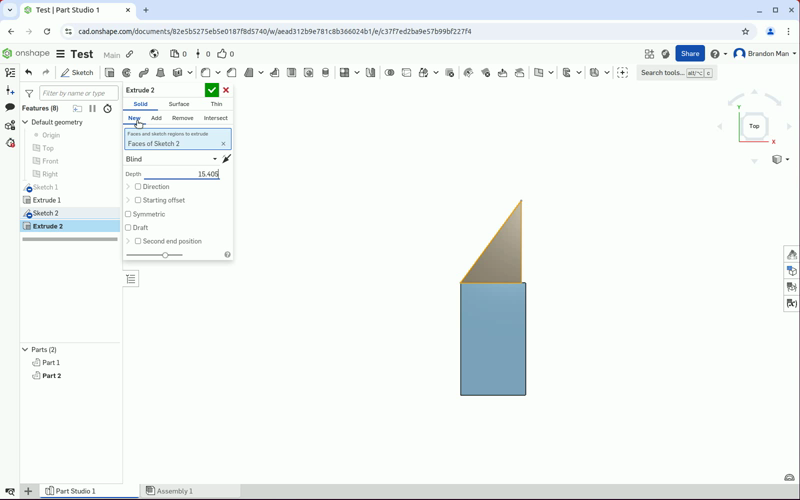
key(enter)
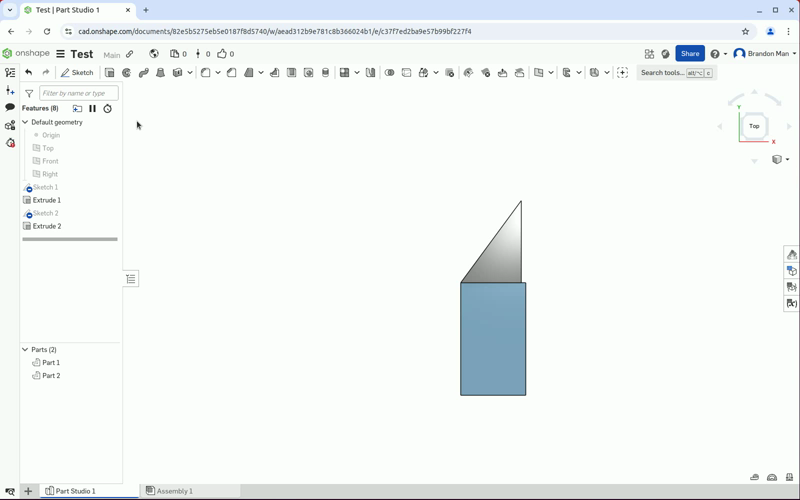
key(shift+h)
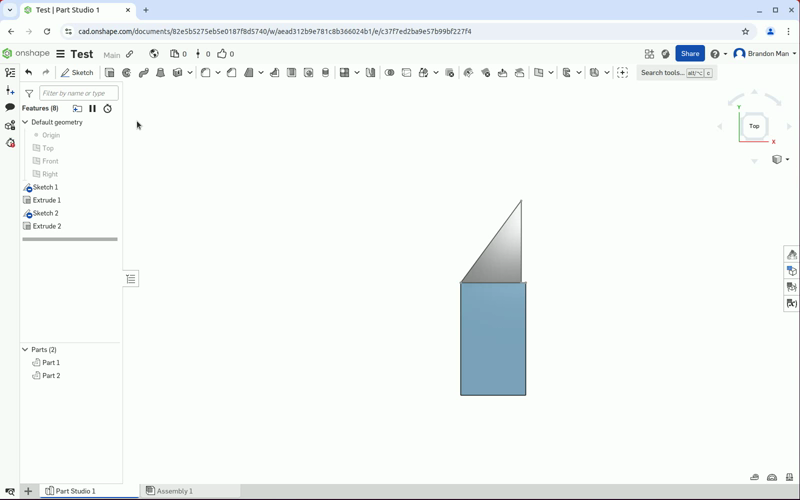
key(shift+h)
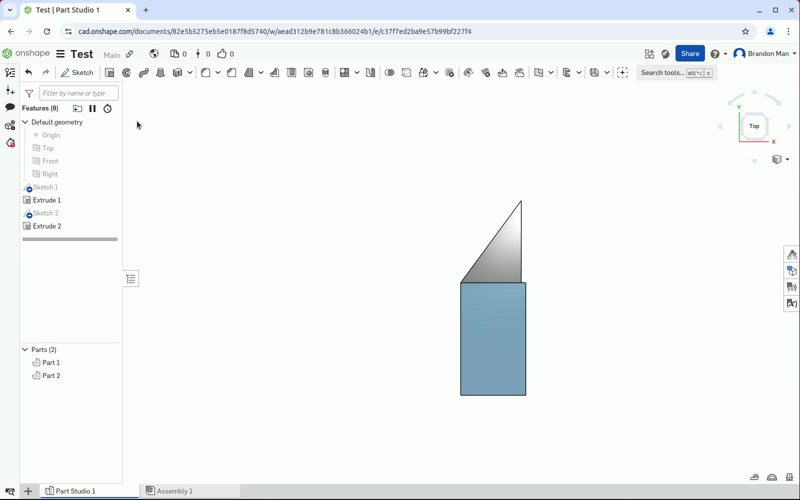
mouse_move(73, 189)
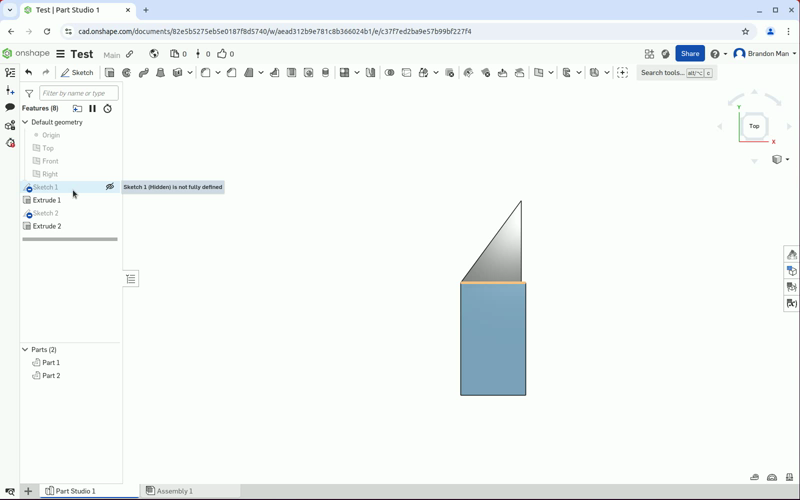
click(73, 189)
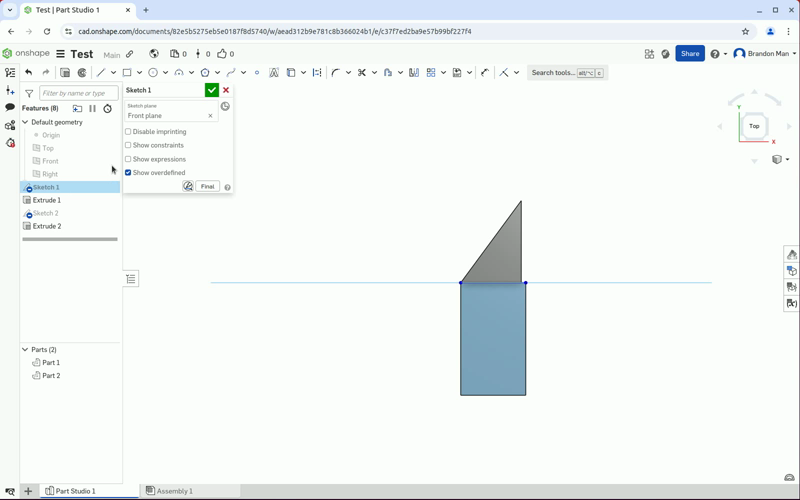
mouse_move(229, 92)
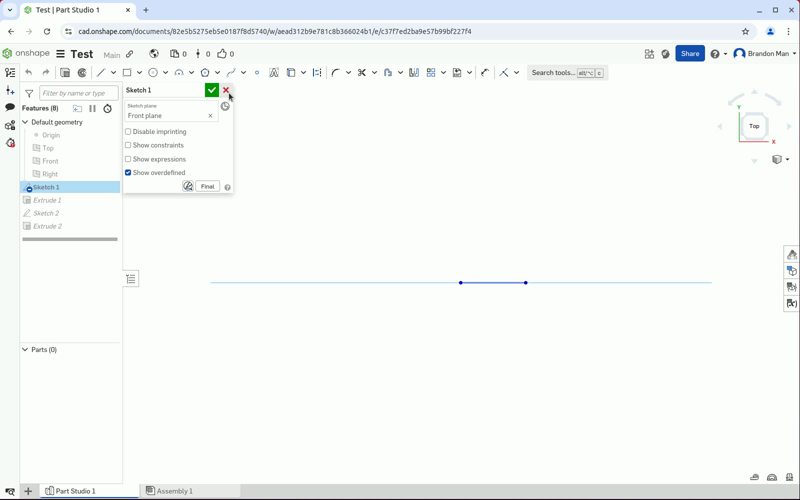
click(229, 92)
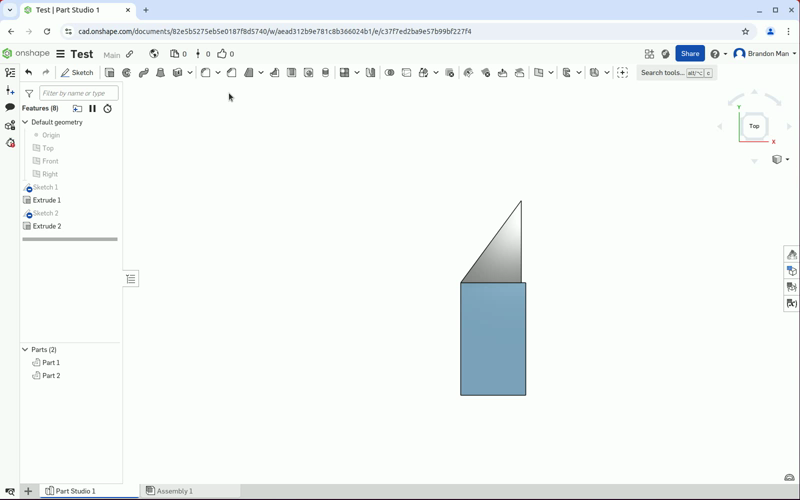
mouse_move(73, 352)
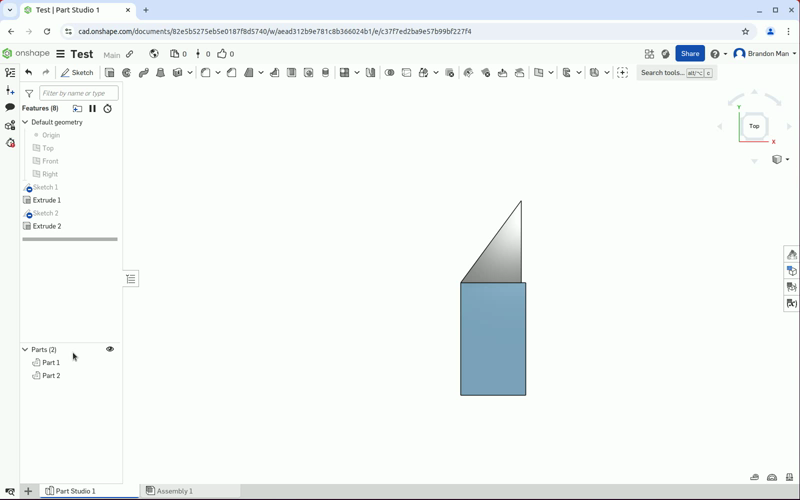
key(y)
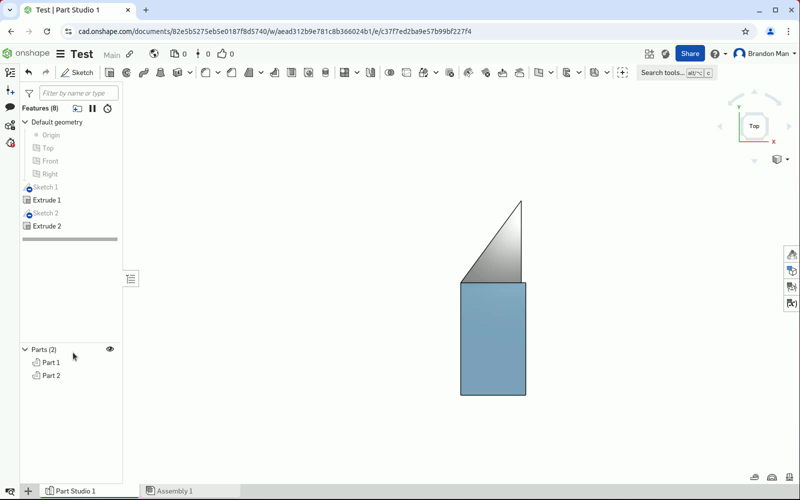
key(shift+p)
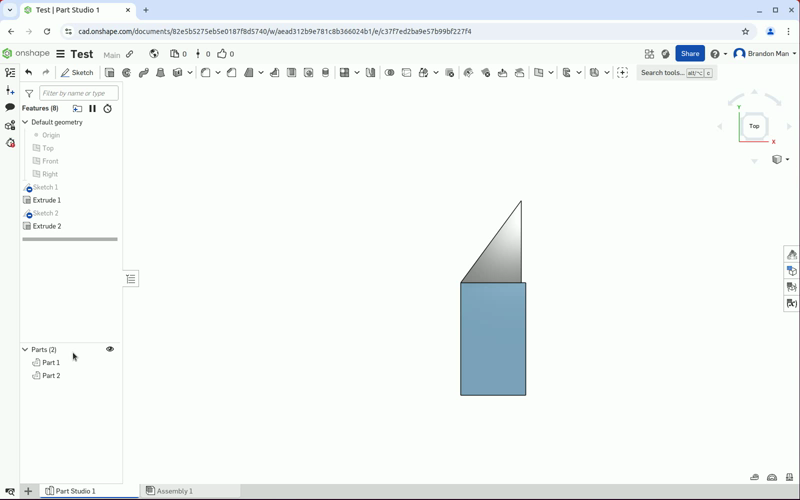
key(space)
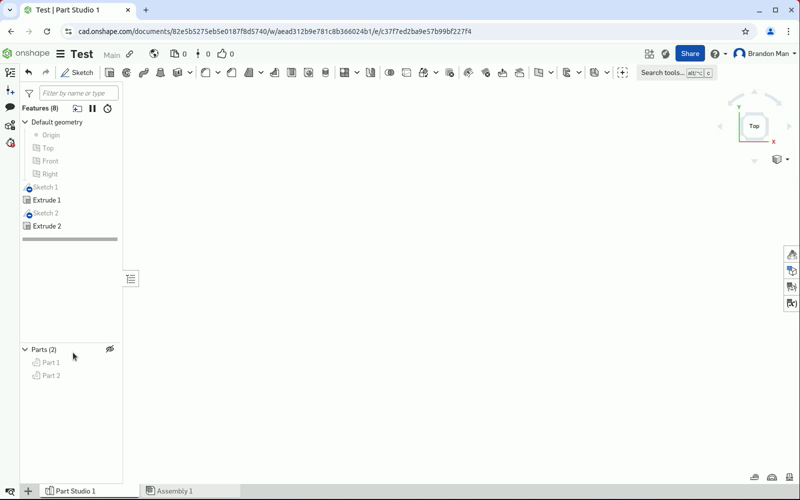
key_down(shift)
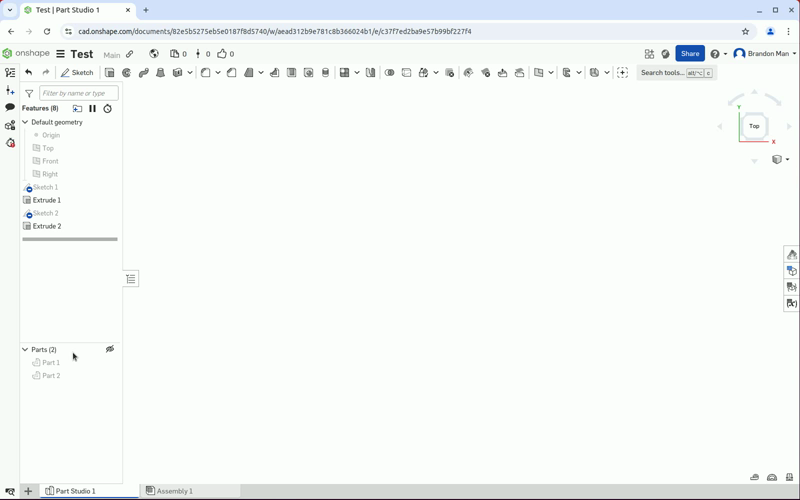
key(up)
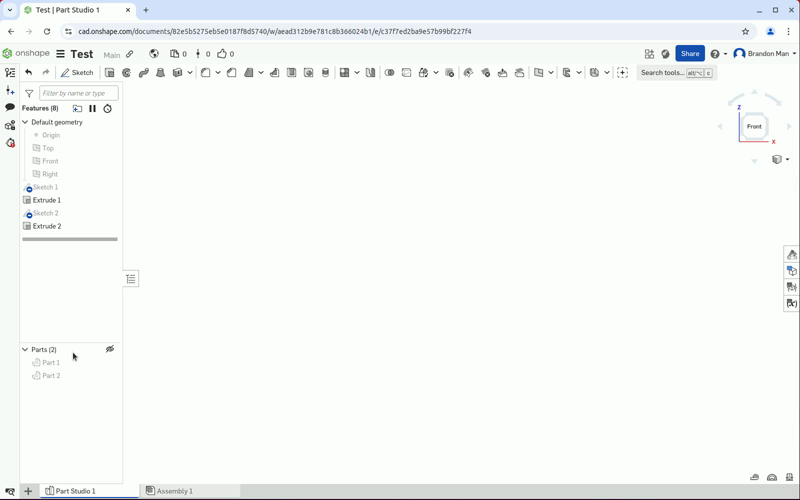
key_up(shift)
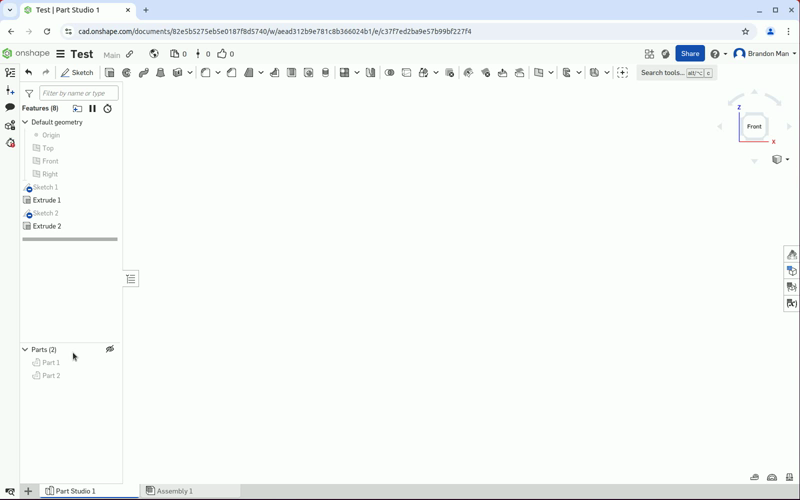
key(space)
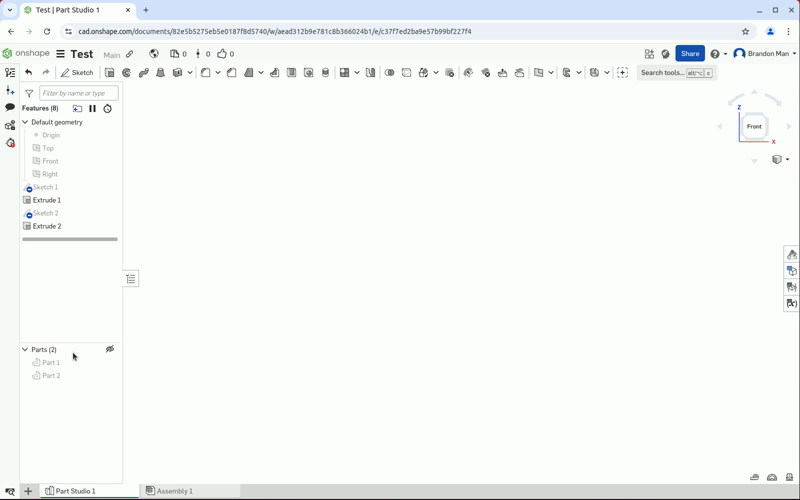
key_down(shift)
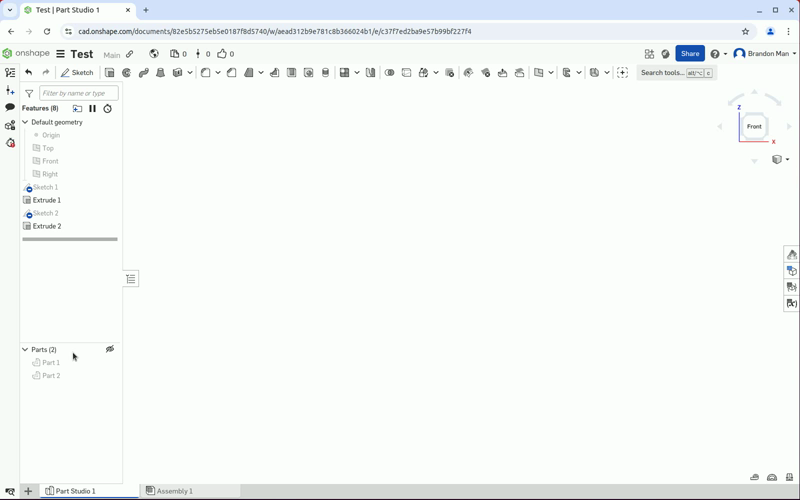
key(left)
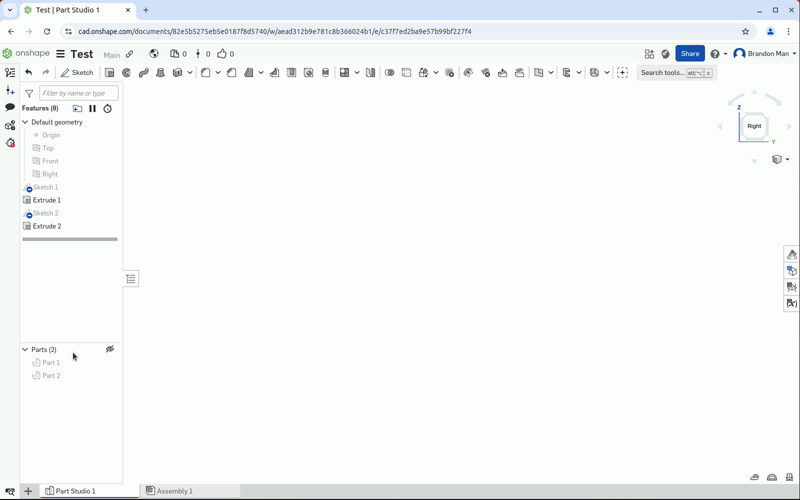
key_up(shift)
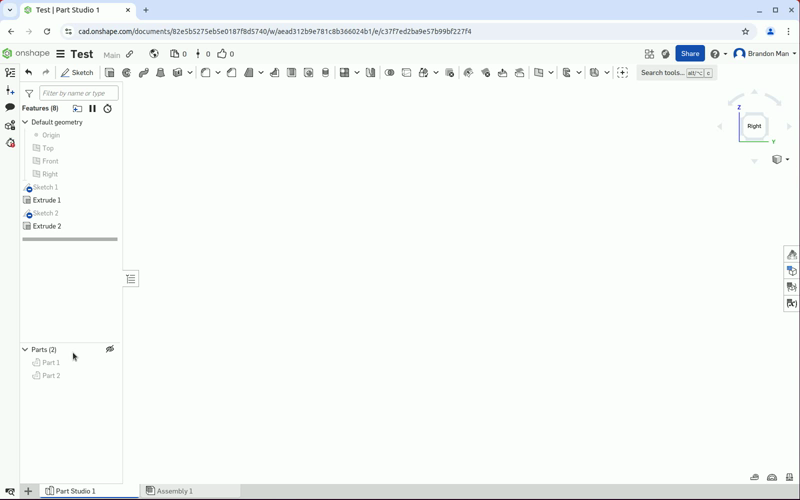
mouse_move(73, 352)
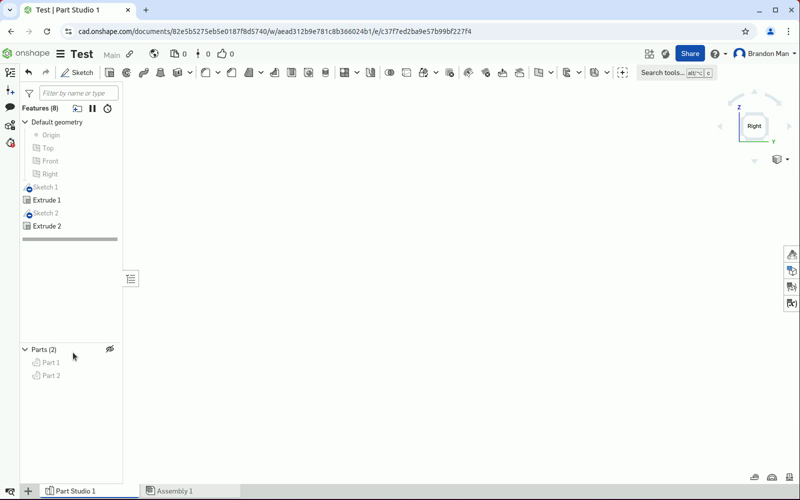
key(shift+y)
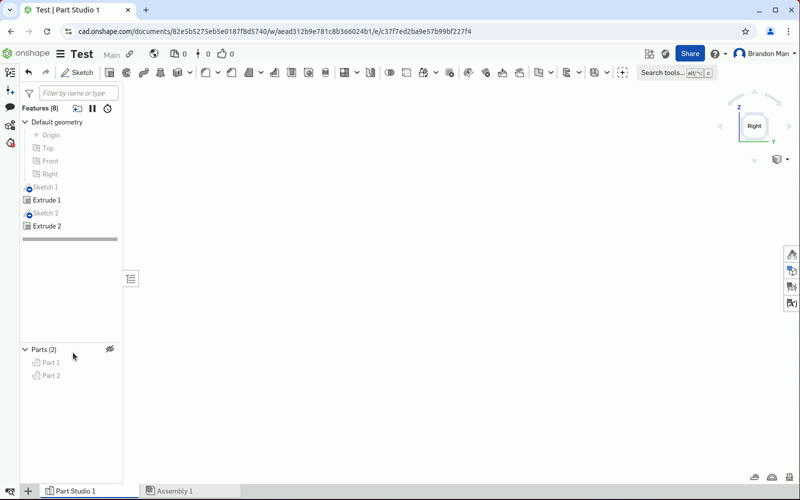
key(shift+s)
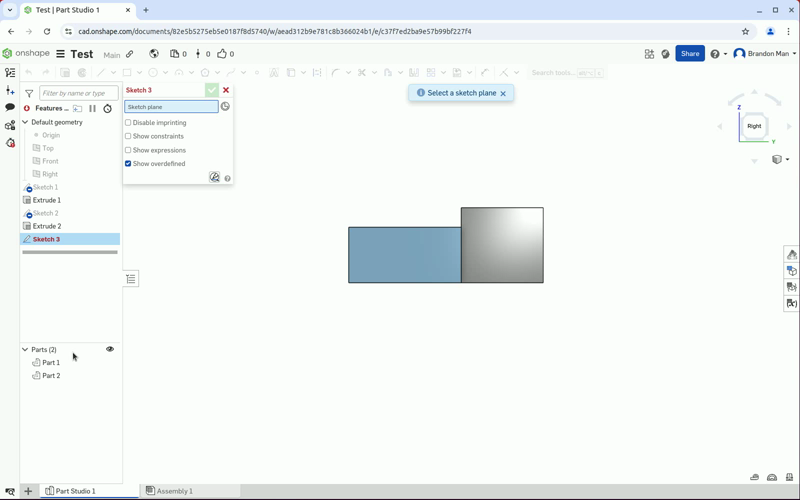
mouse_move(73, 176)
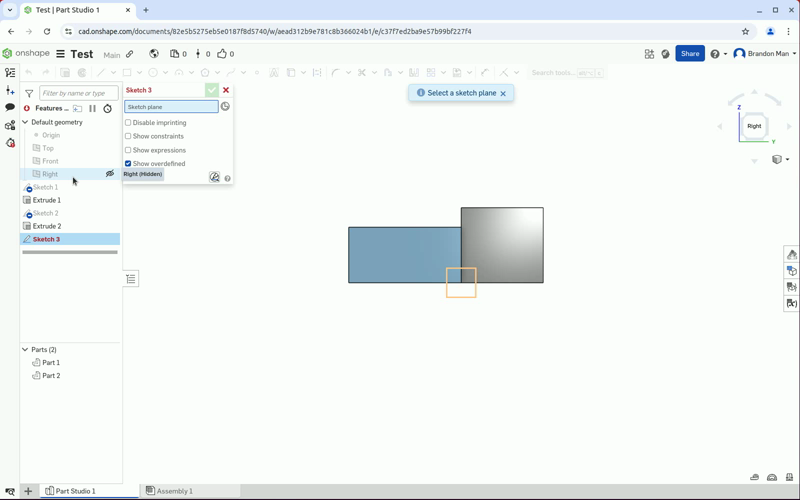
click(73, 176)
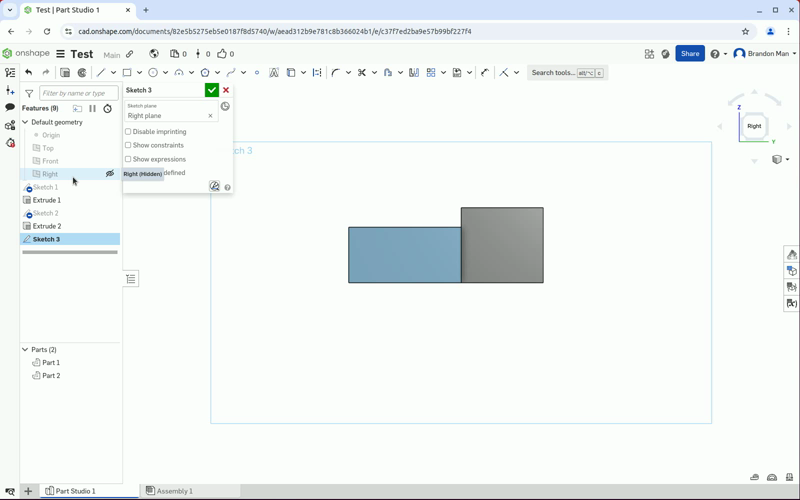
mouse_move(73, 352)
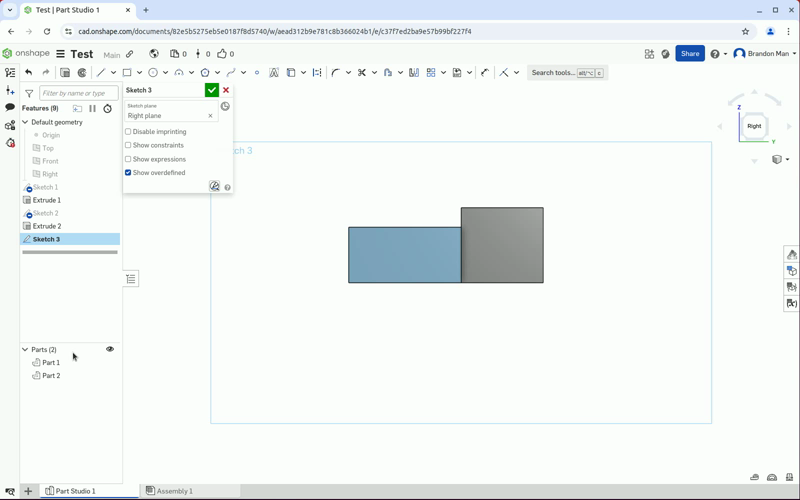
key(y)
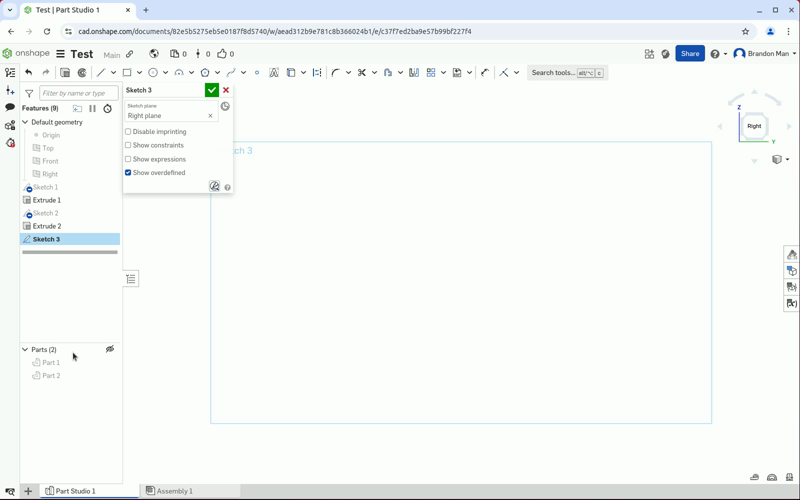
key(c)
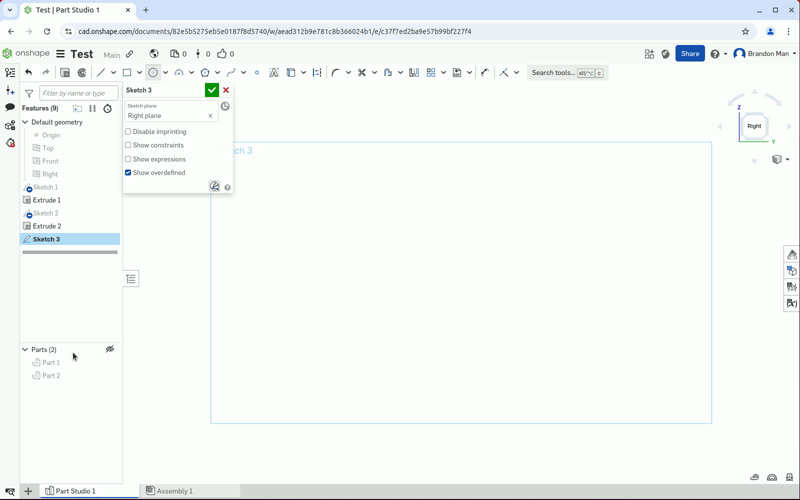
key_down(shift)
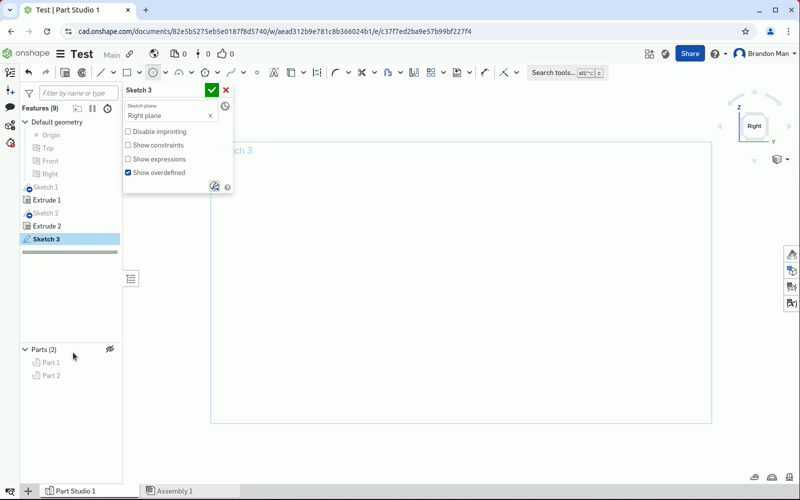
mouse_move(461, 282)
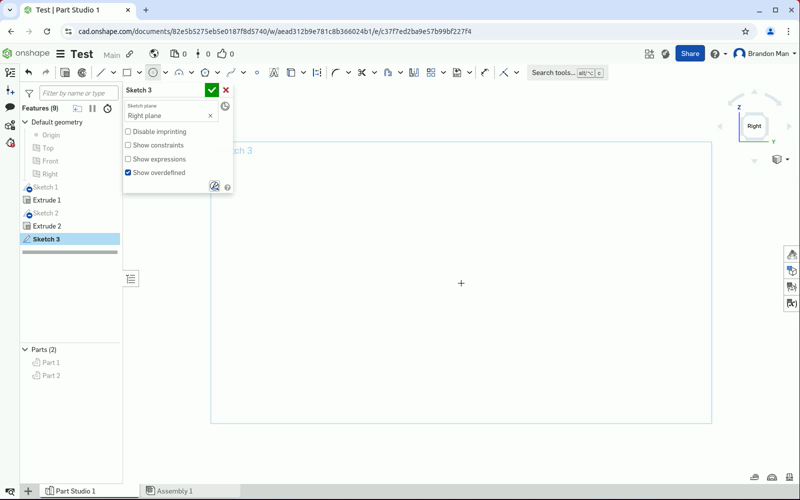
click(461, 282)
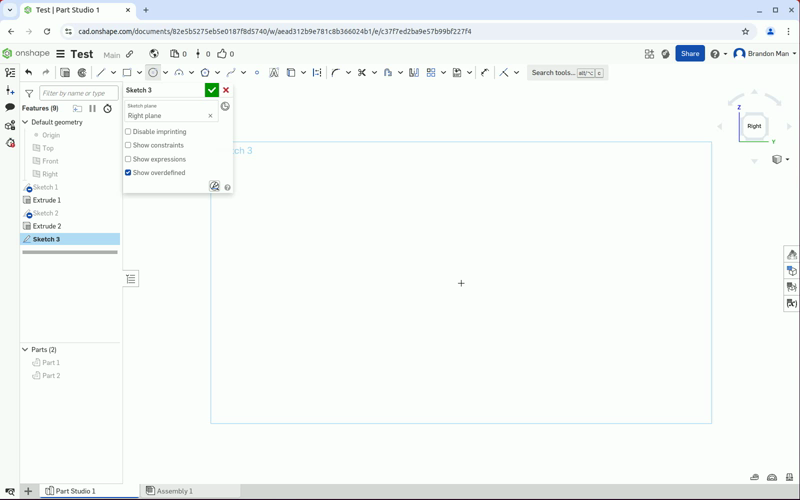
key_up(shift)
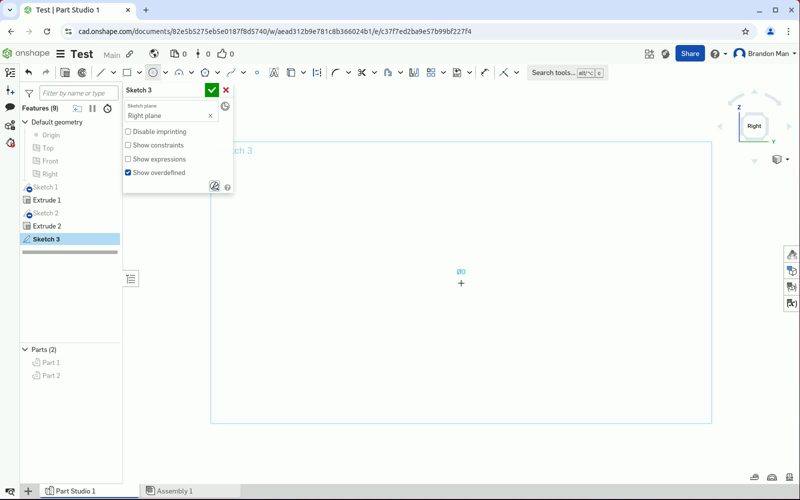
mouse_move(524, 282)
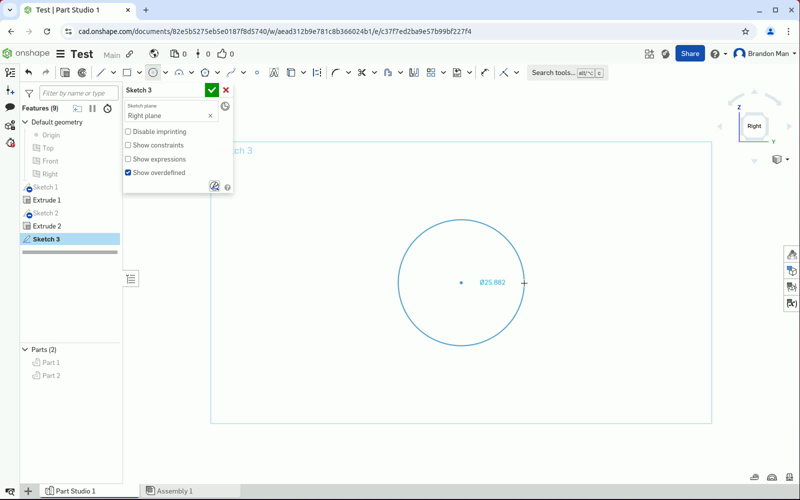
click(524, 282)
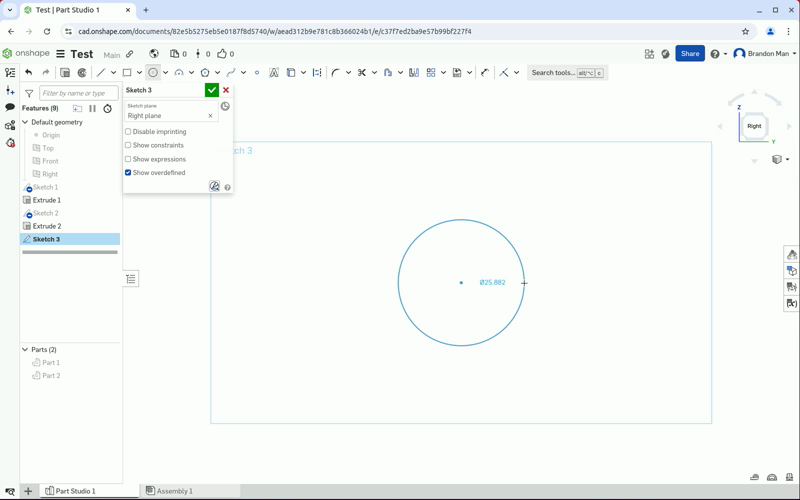
key(esc)
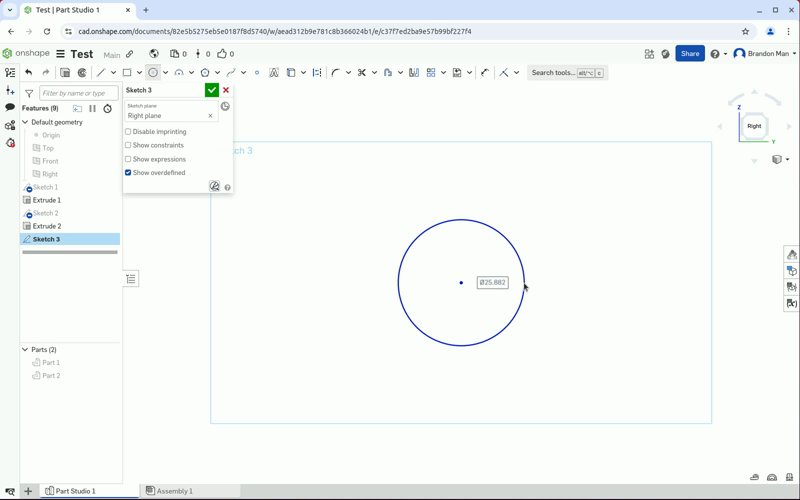
key(c)
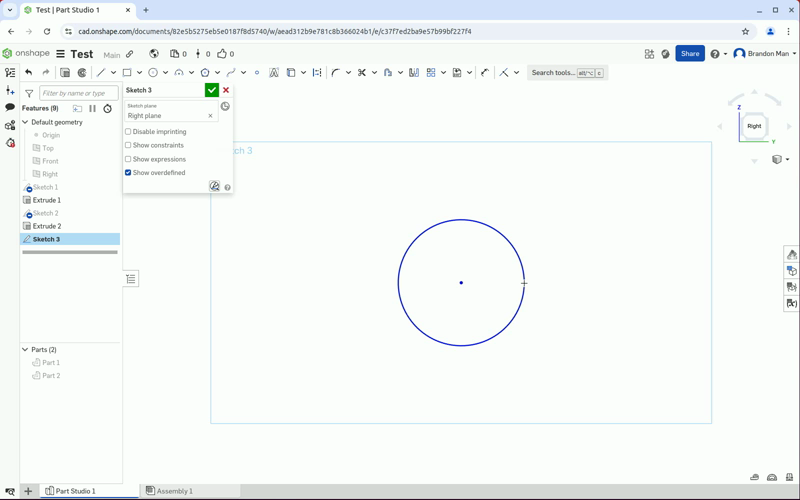
key_down(shift)
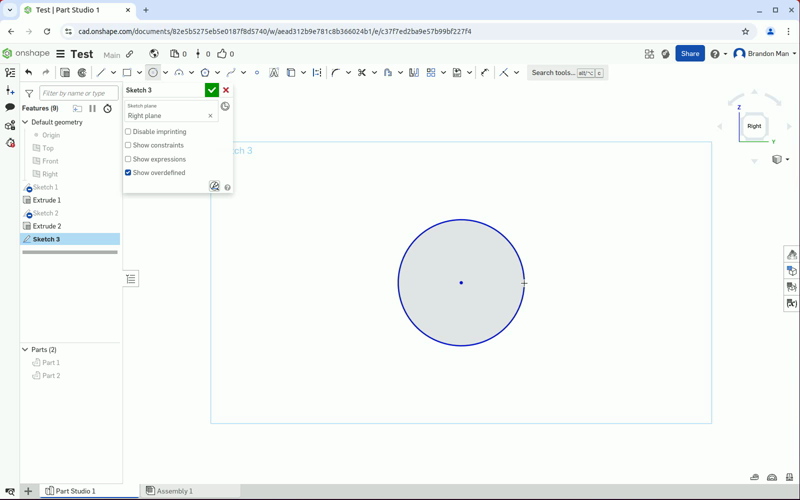
mouse_move(461, 282)
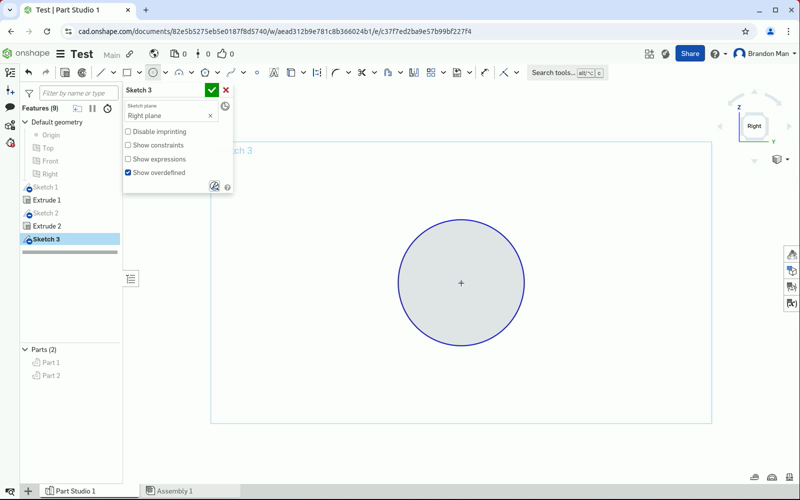
click(461, 282)
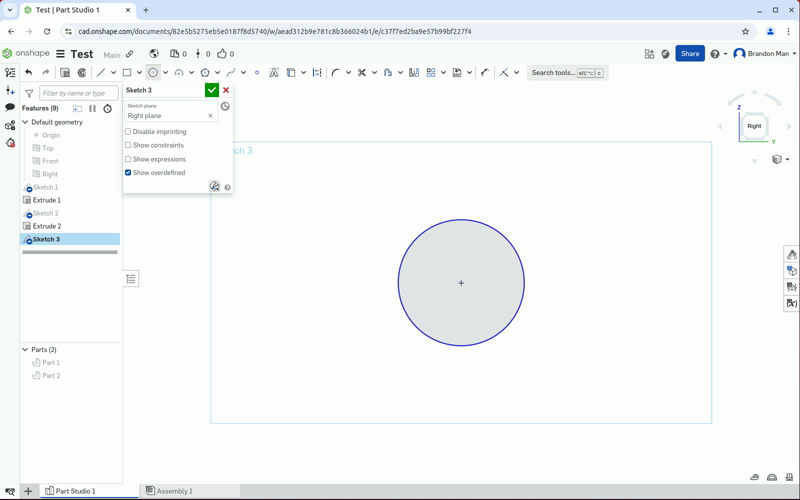
key_up(shift)
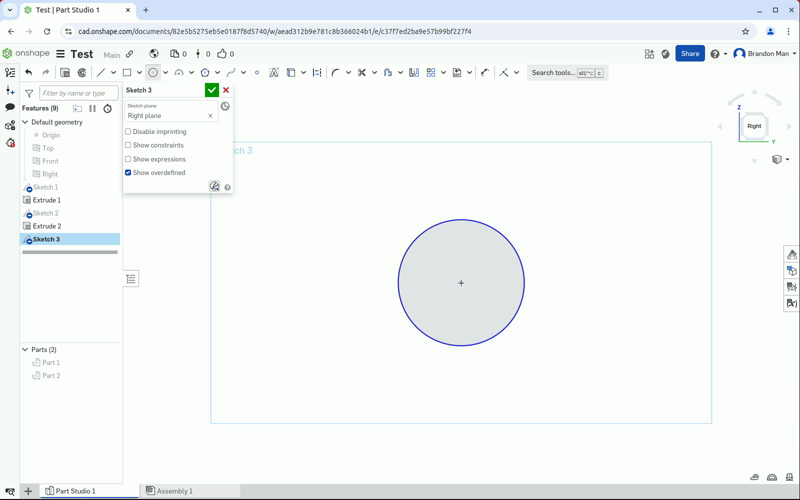
mouse_move(483, 282)
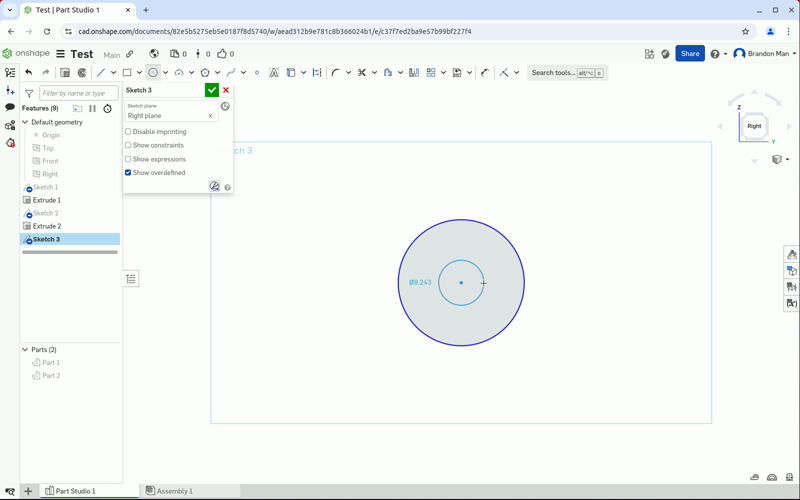
click(483, 282)
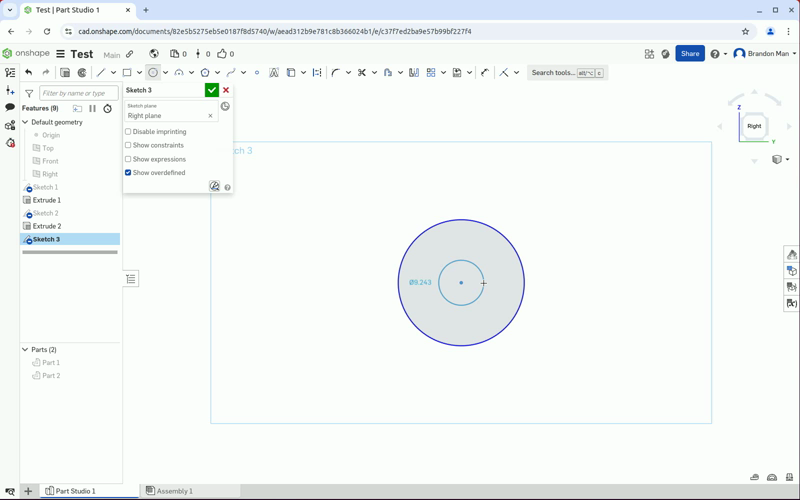
key(esc)
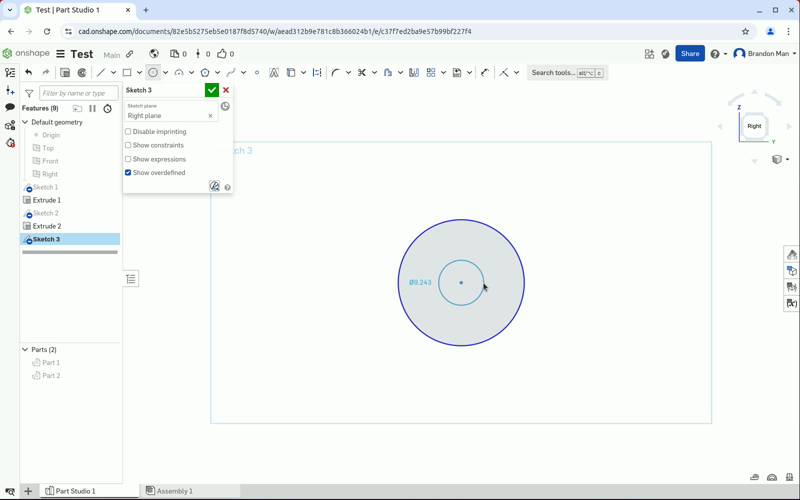
mouse_move(490, 276)
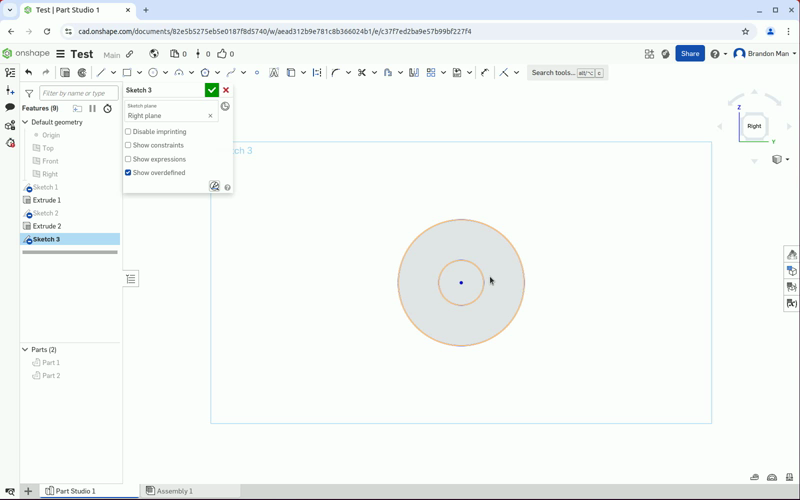
click(490, 276)
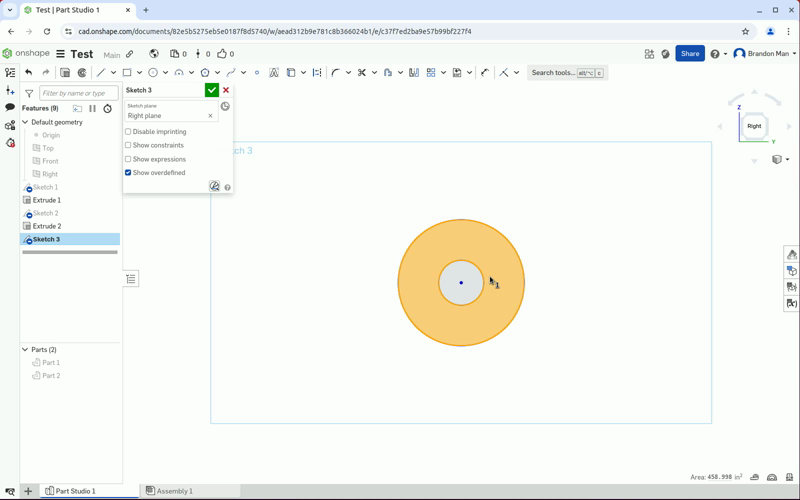
mouse_move(73, 352)
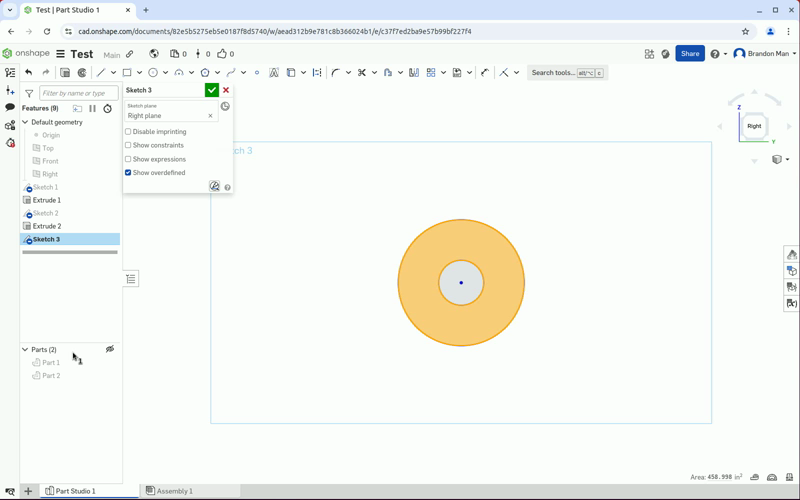
key(shift+y)
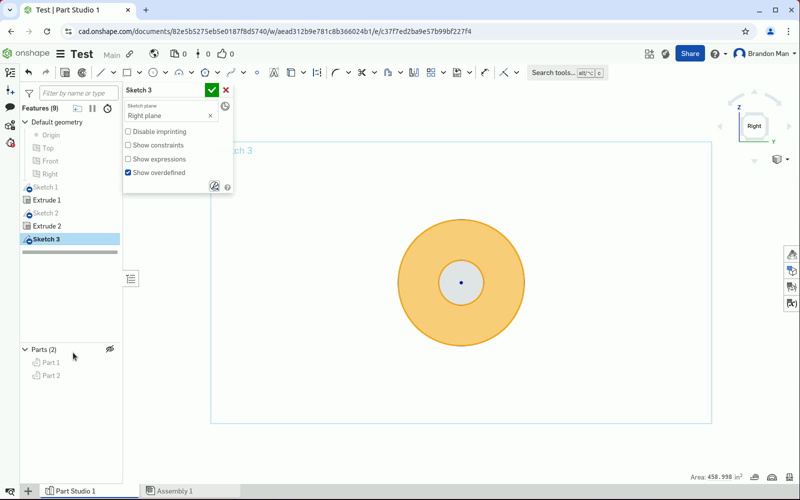
key(shift+e)
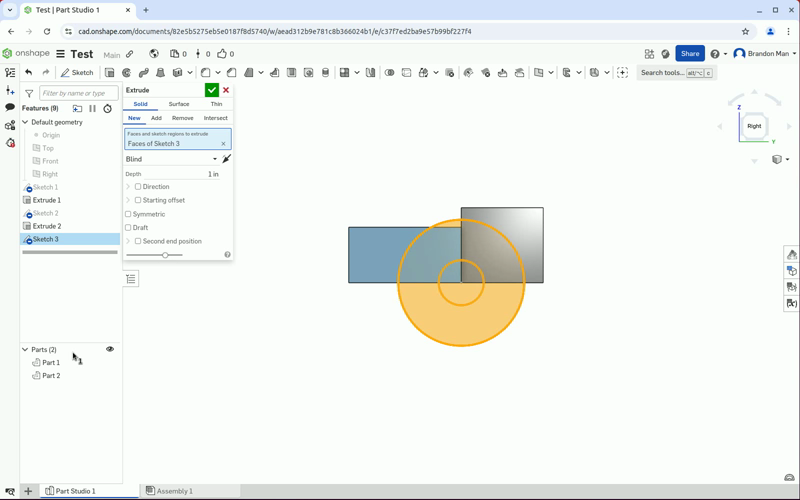
mouse_move(143, 106)
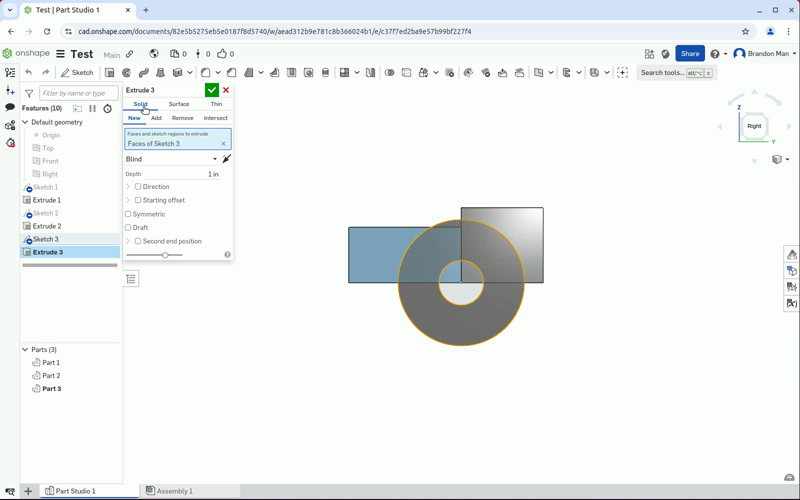
click(143, 106)
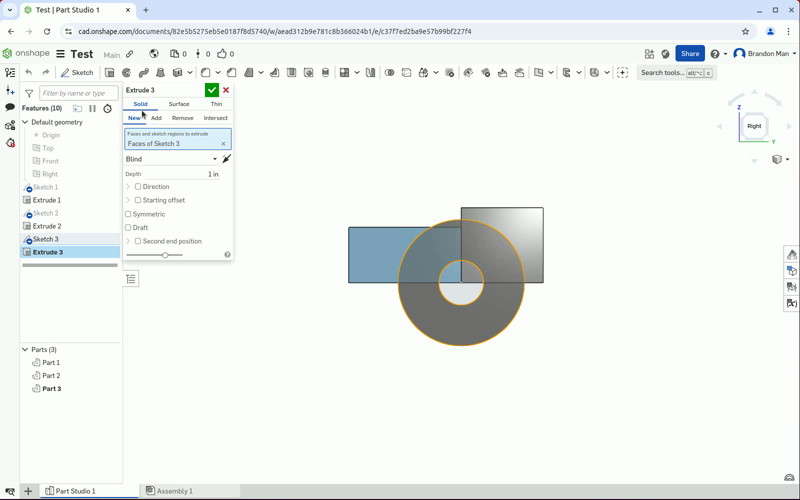
mouse_move(137, 120)
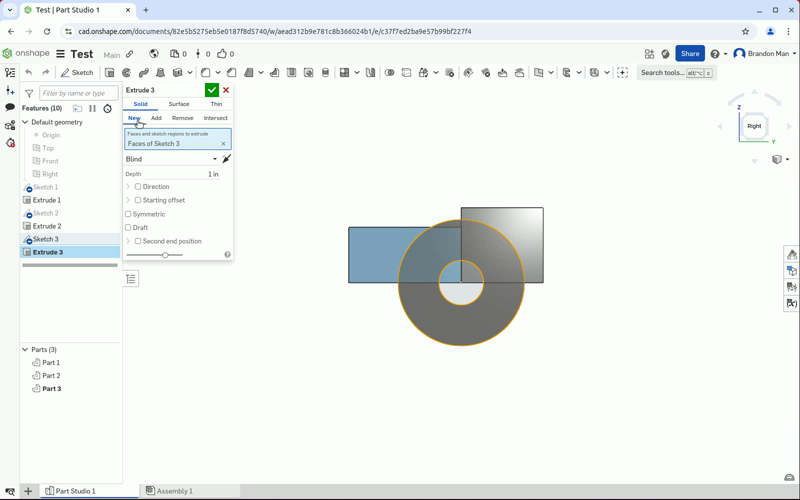
click(137, 120)
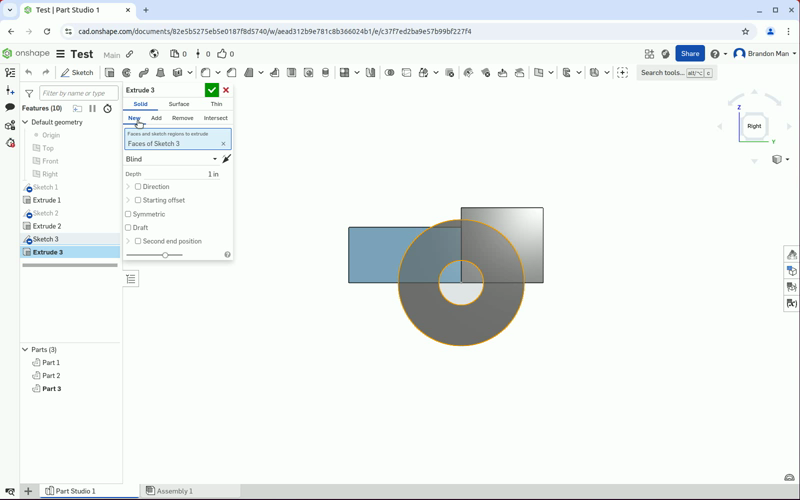
key(tab, 4)
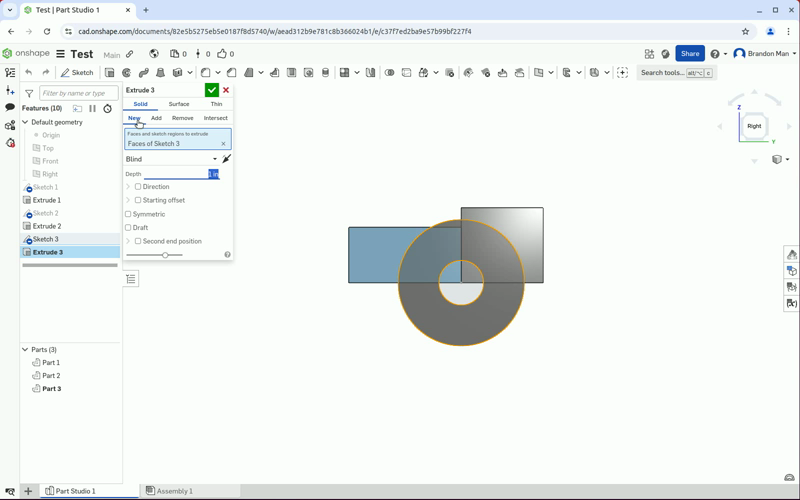
text(23.108)
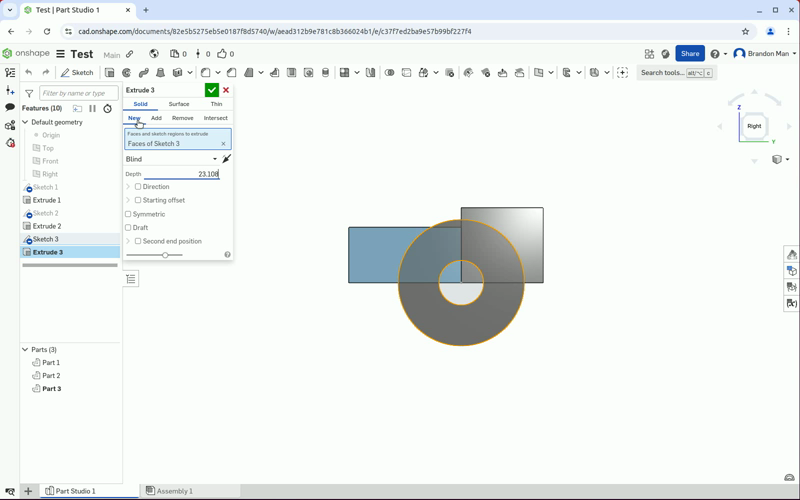
key(enter)
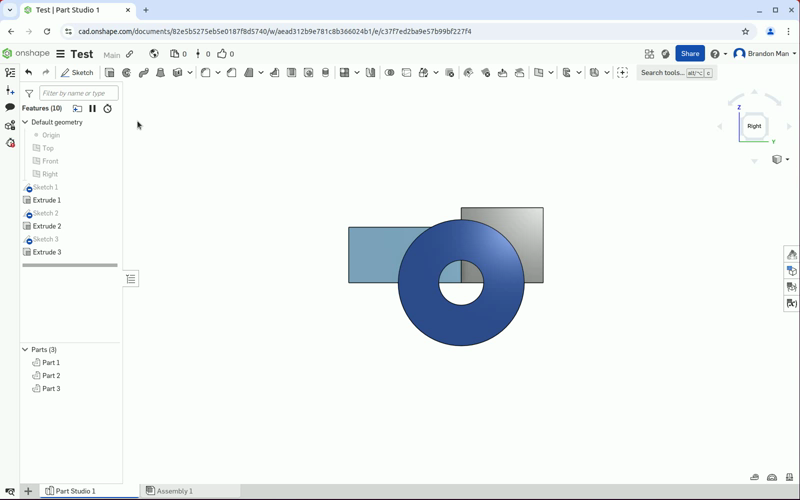
key(shift+h)
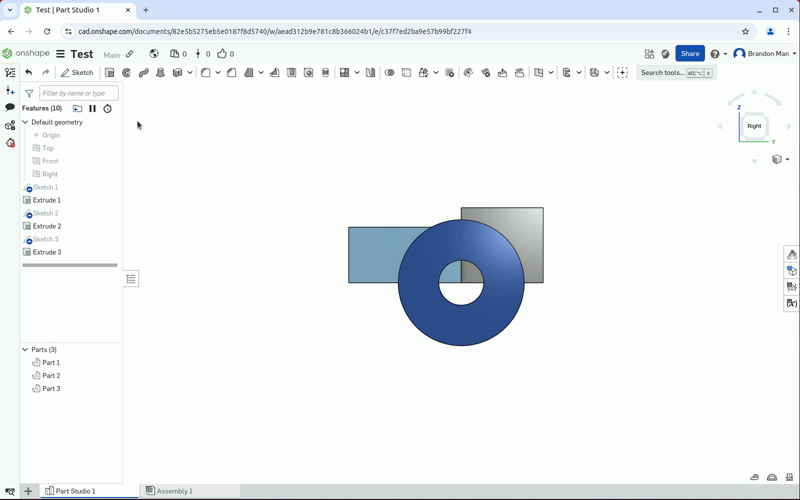
key(shift+h)
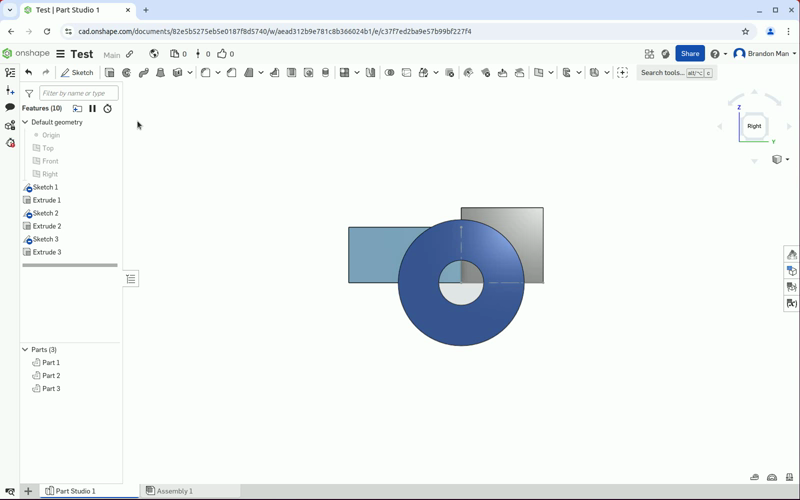
key(shift+7)
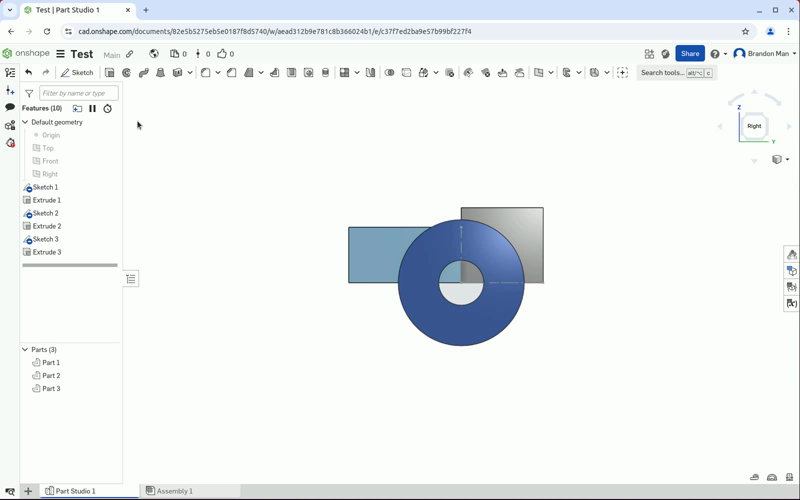
key(right, 2)
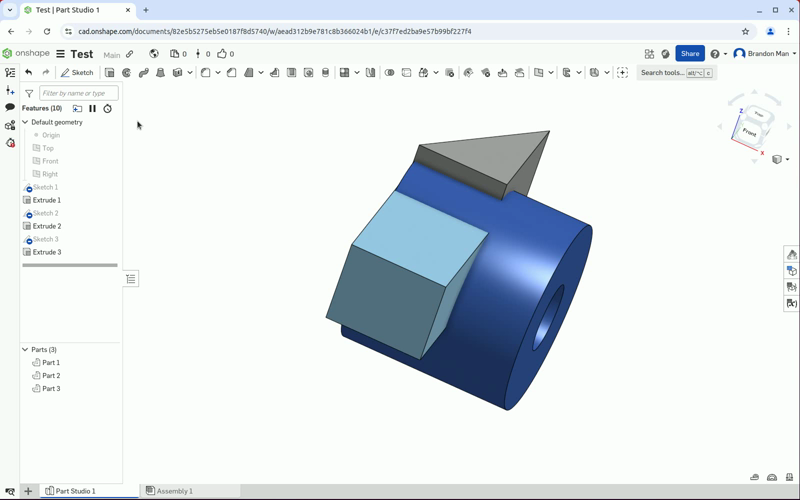
key(down, 2)
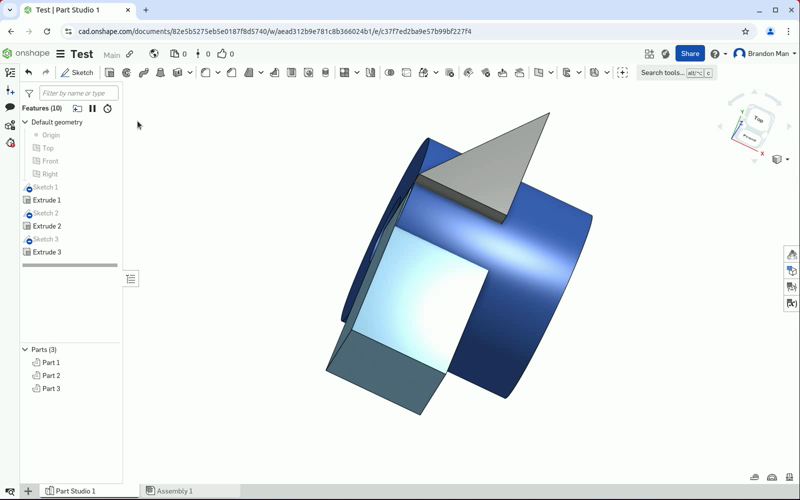
key(up, 2)
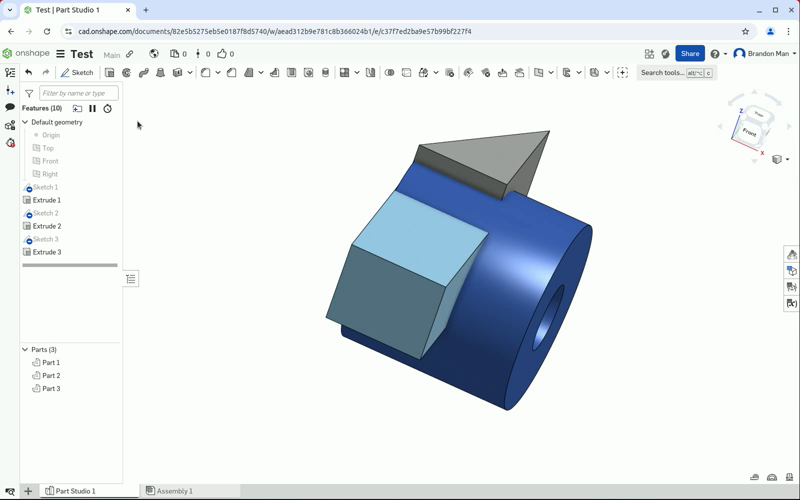
key(left, 2)
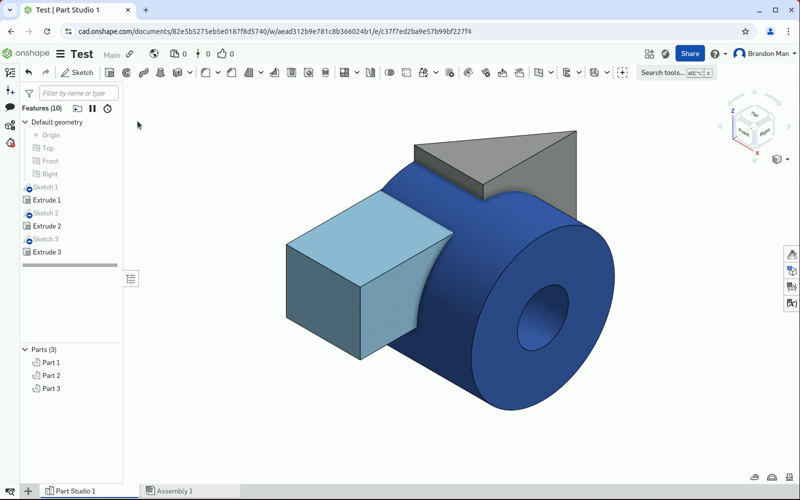
mouse_move(73, 189)
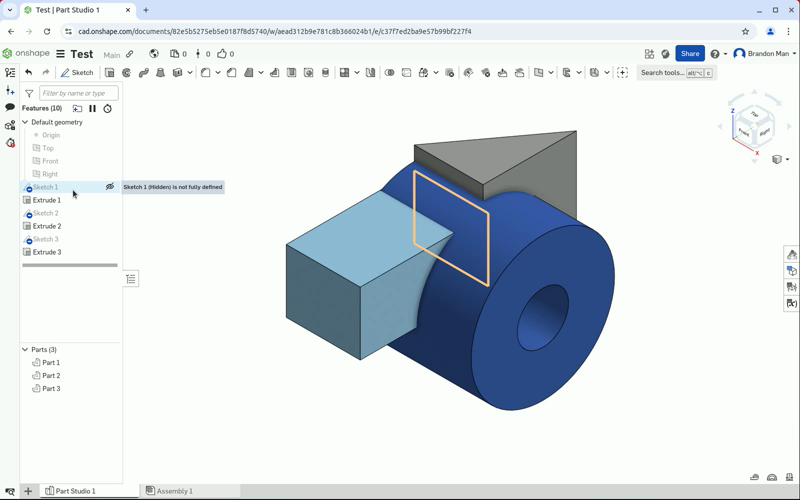
click(73, 189)